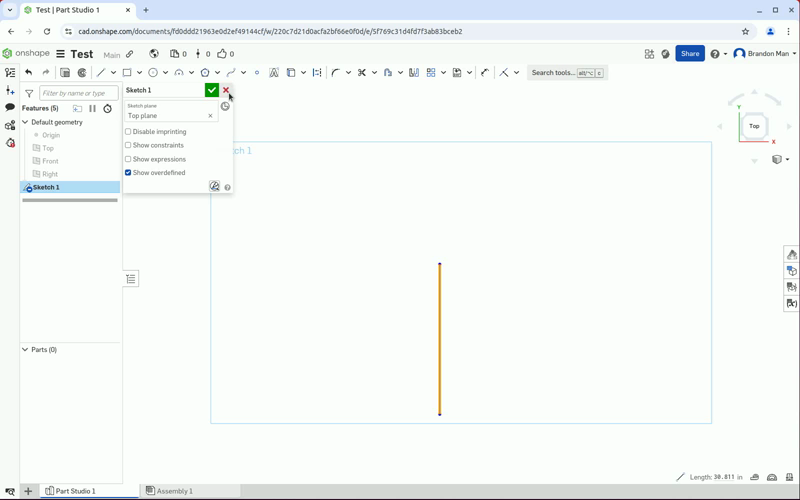
key(shift+h)
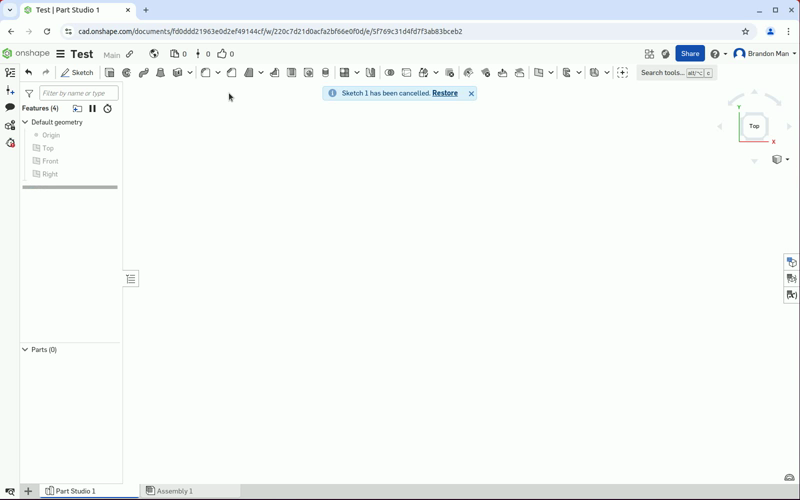
mouse_move(73, 352)
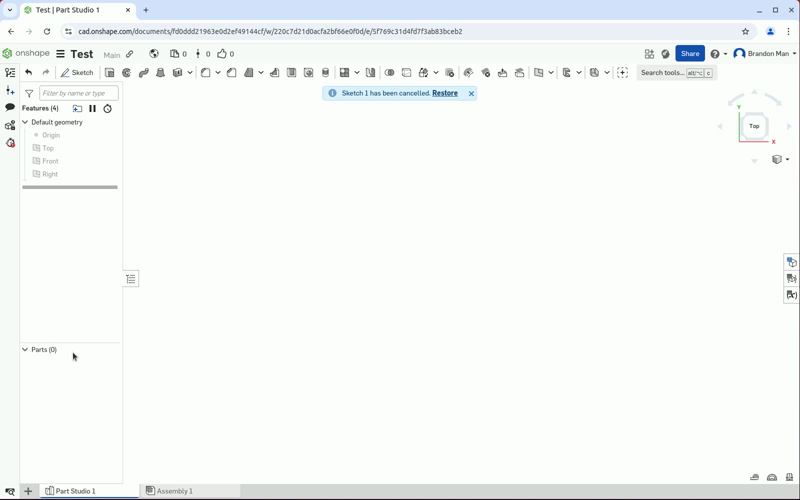
key(y)
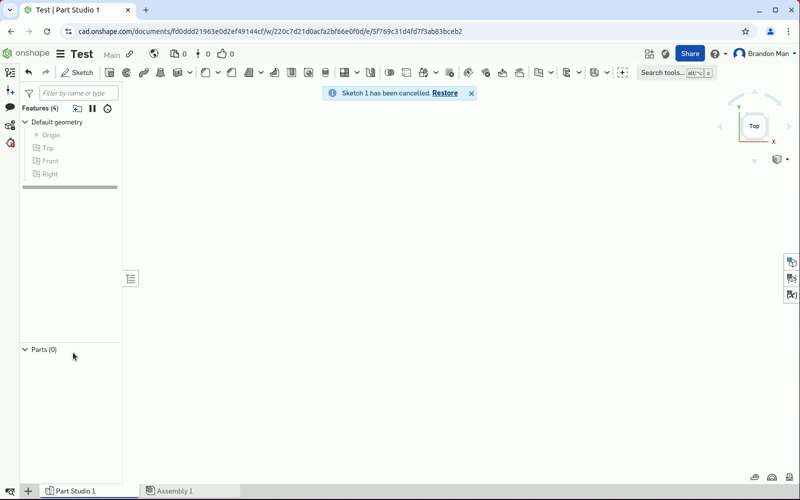
key(shift+p)
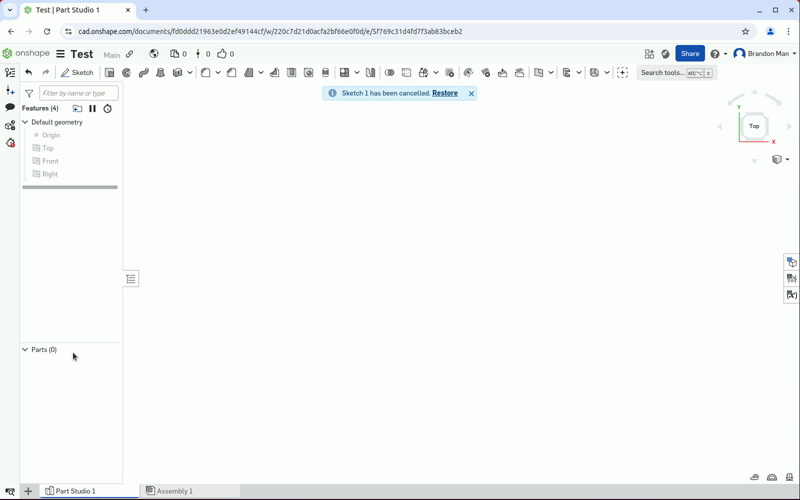
key(space)
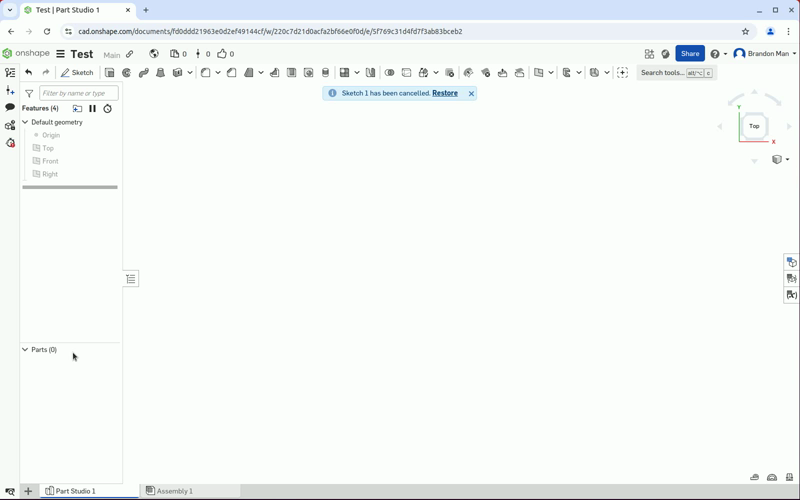
key_down(shift)
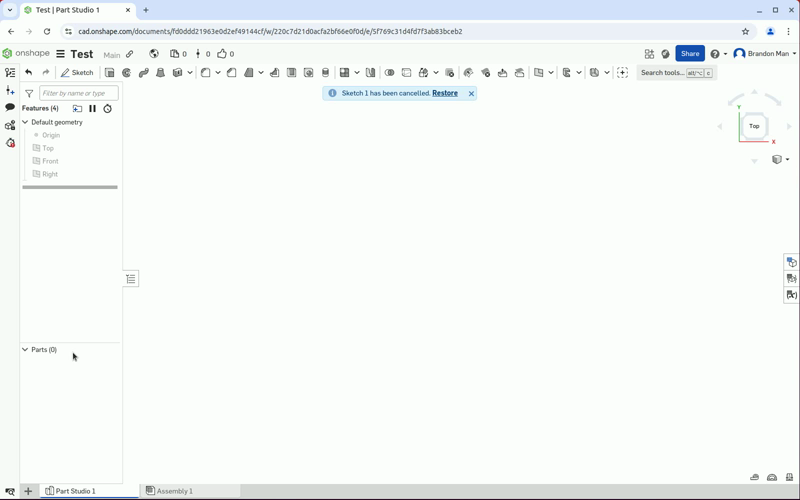
key(up)
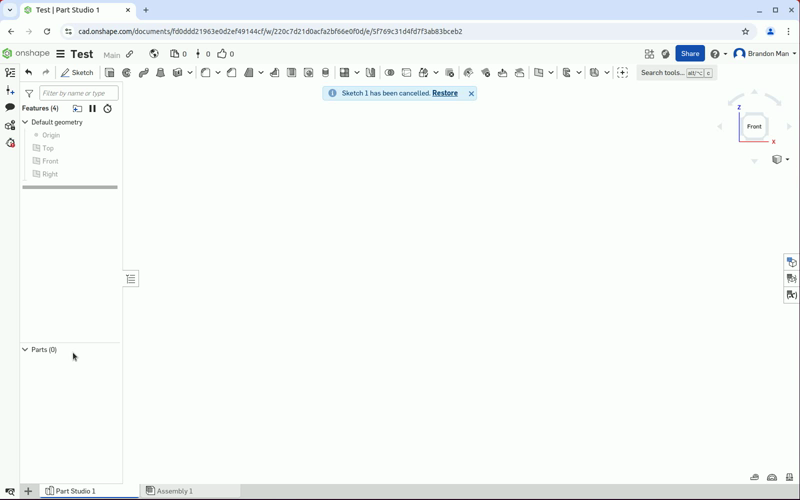
key_up(shift)
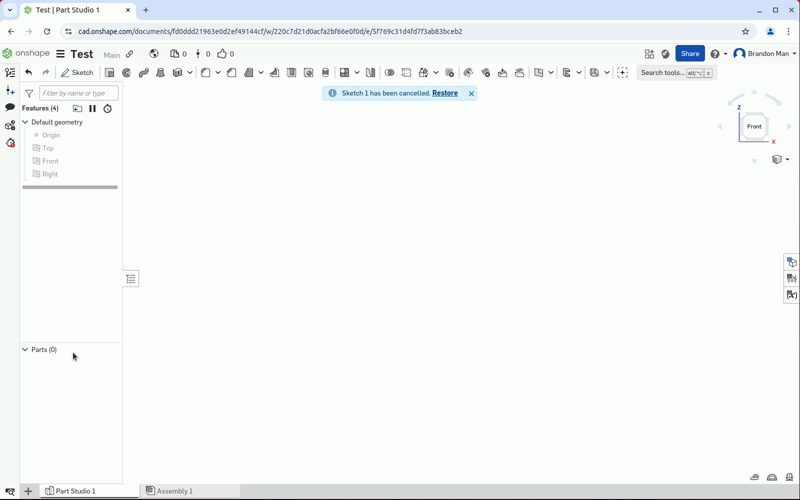
mouse_move(73, 352)
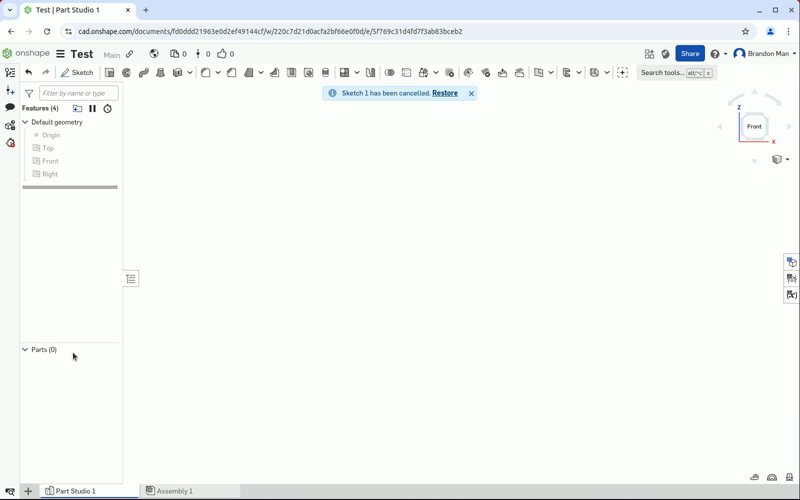
key(shift+y)
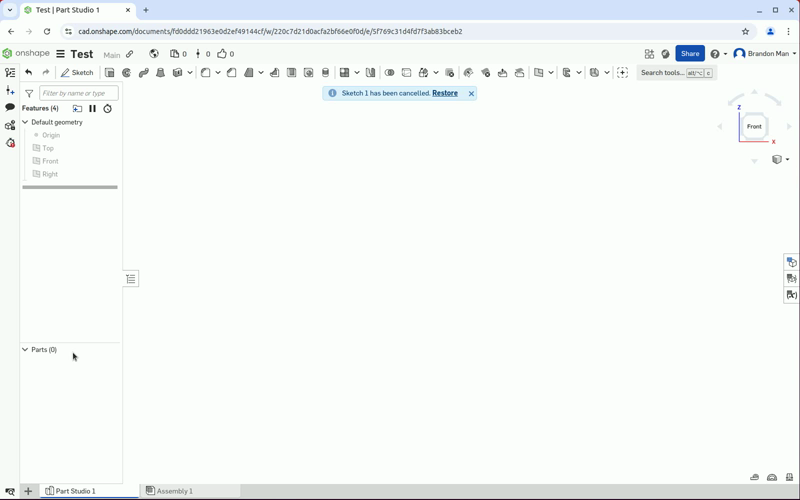
key(shift+s)
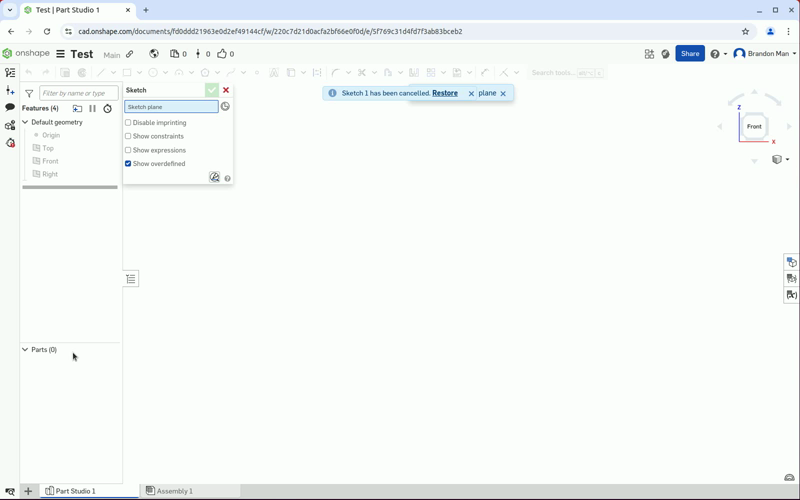
mouse_move(73, 163)
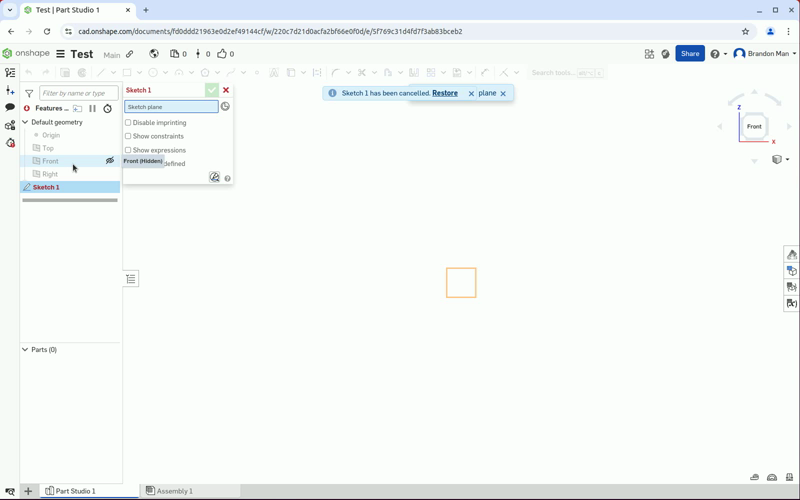
click(73, 163)
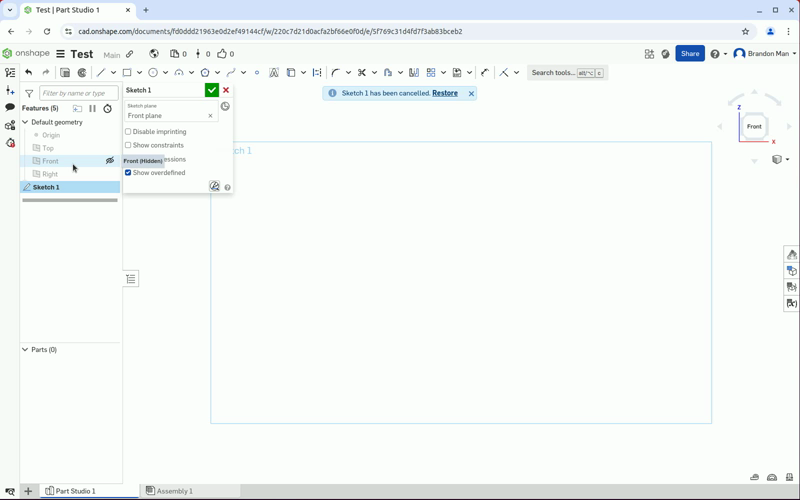
mouse_move(73, 352)
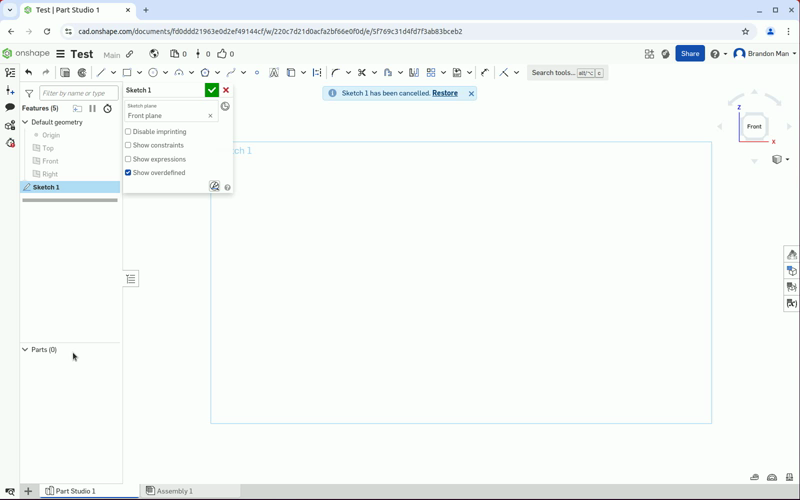
key(y)
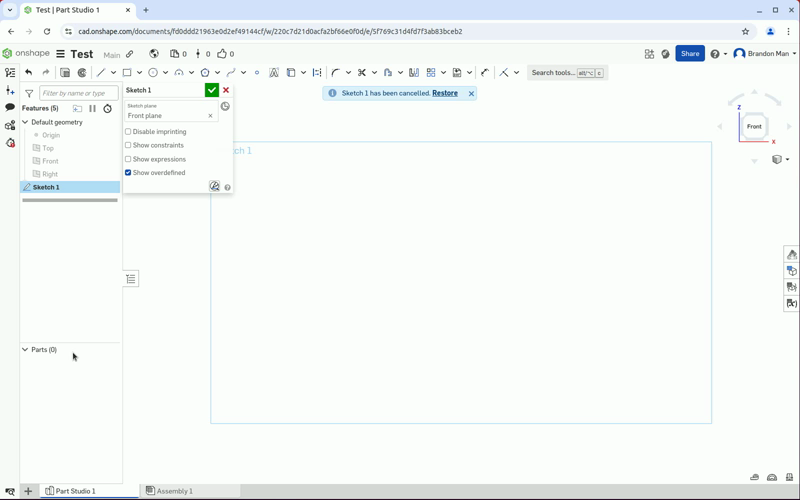
key(l)
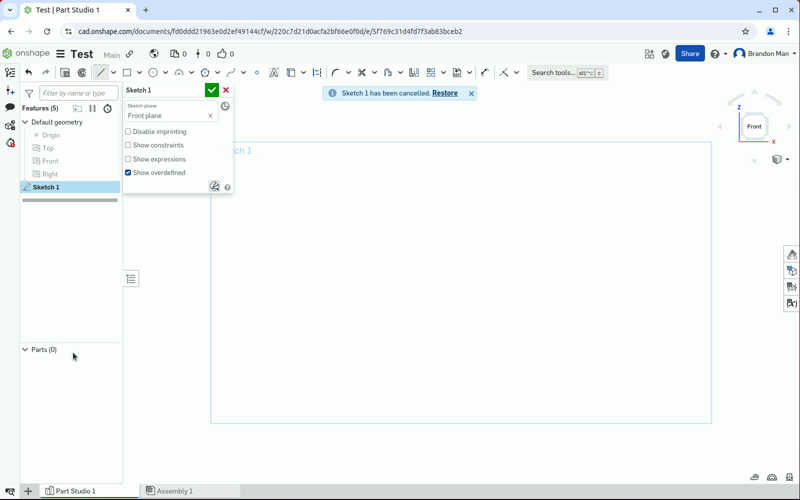
key_down(shift)
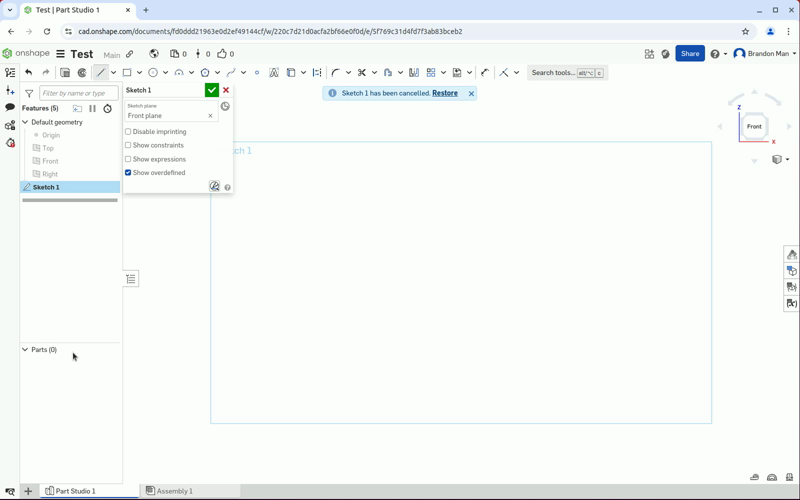
mouse_move(366, 329)
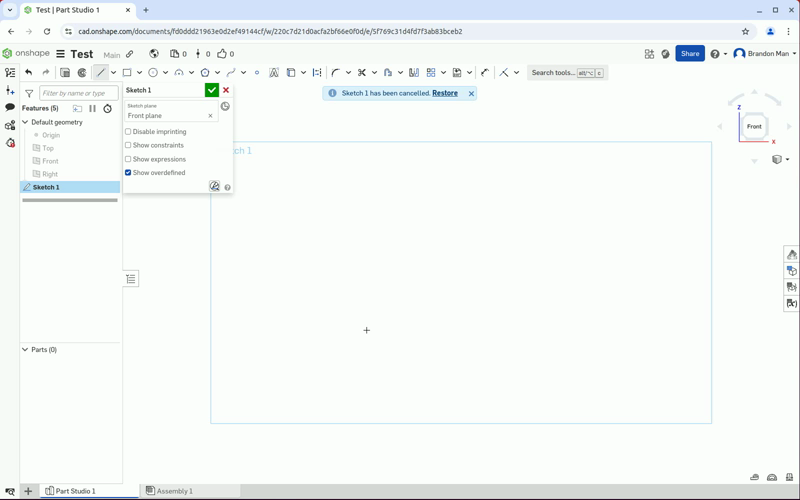
click(366, 329)
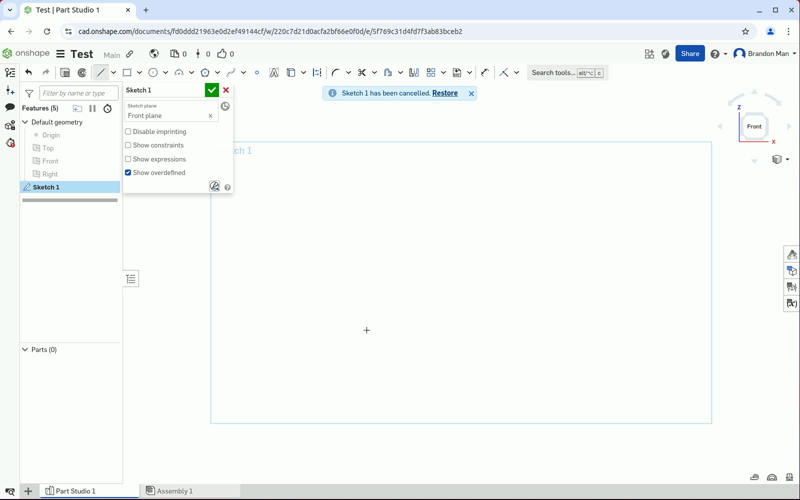
key_up(shift)
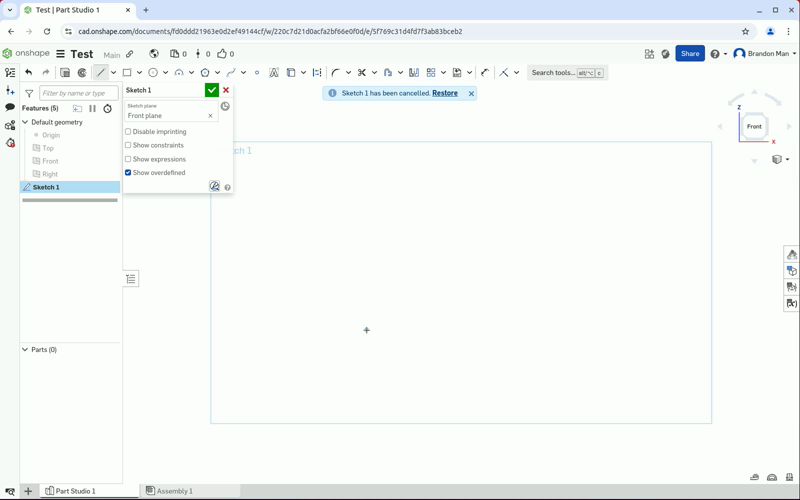
key_down(shift)
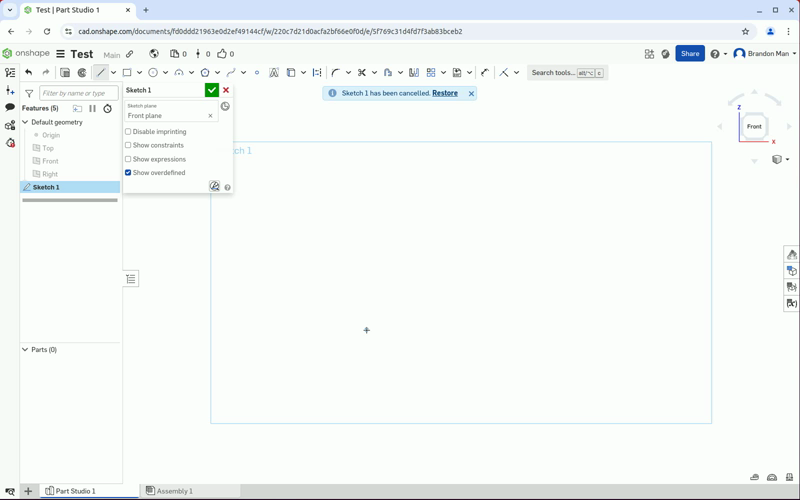
mouse_move(553, 329)
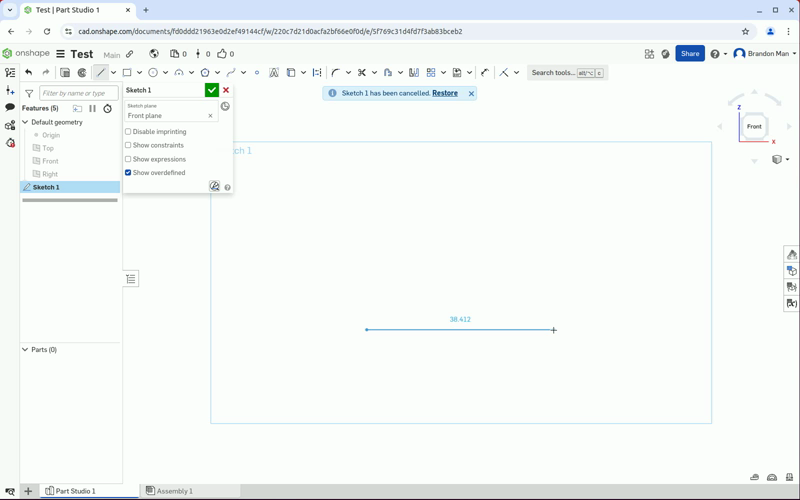
click(553, 329)
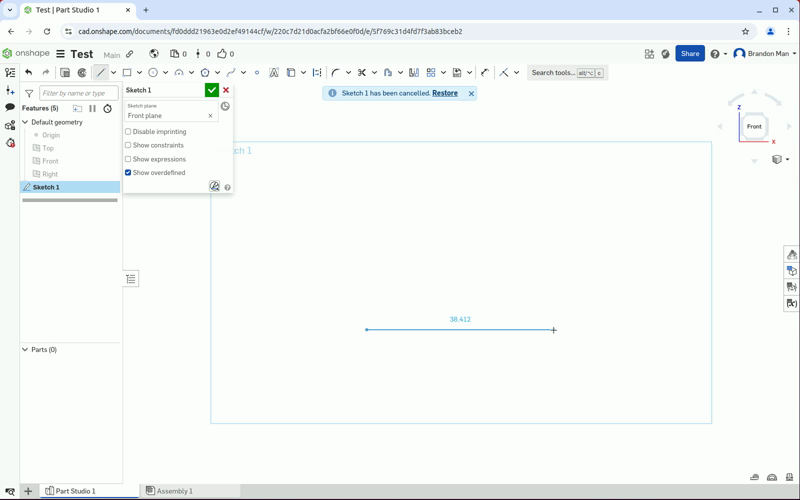
key_up(shift)
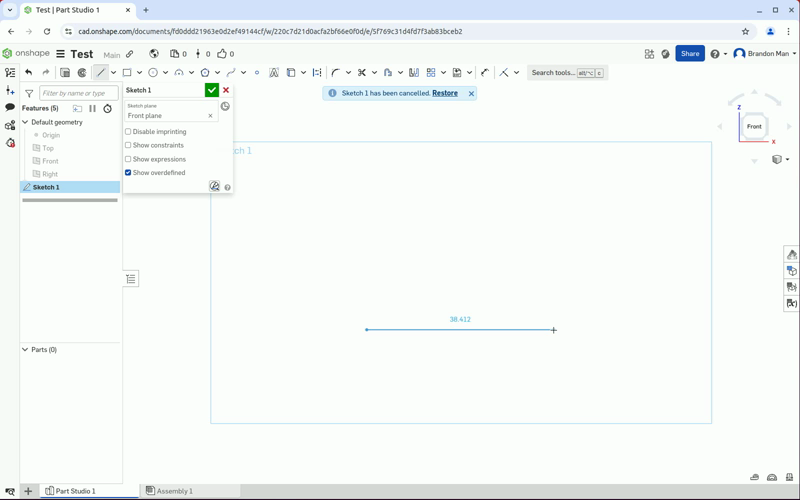
key_down(shift)
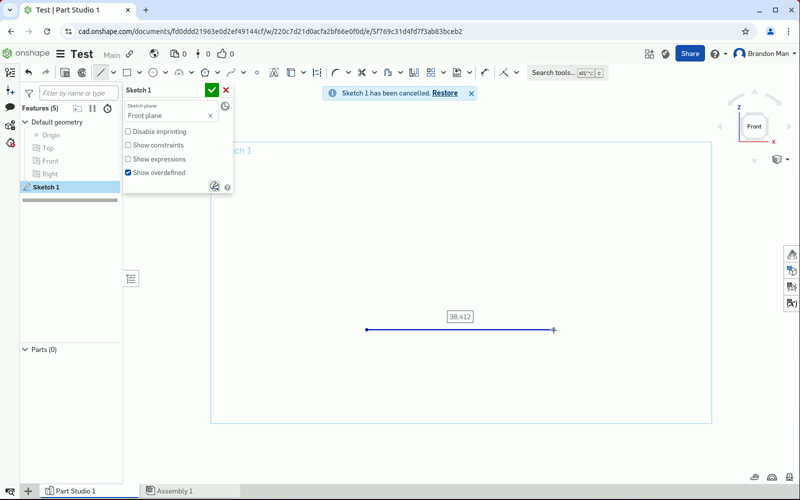
mouse_move(583, 329)
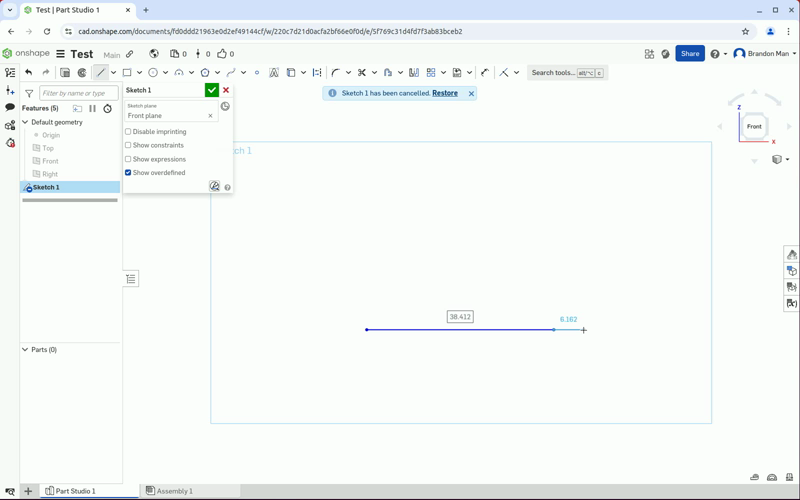
mouse_move(553, 282)
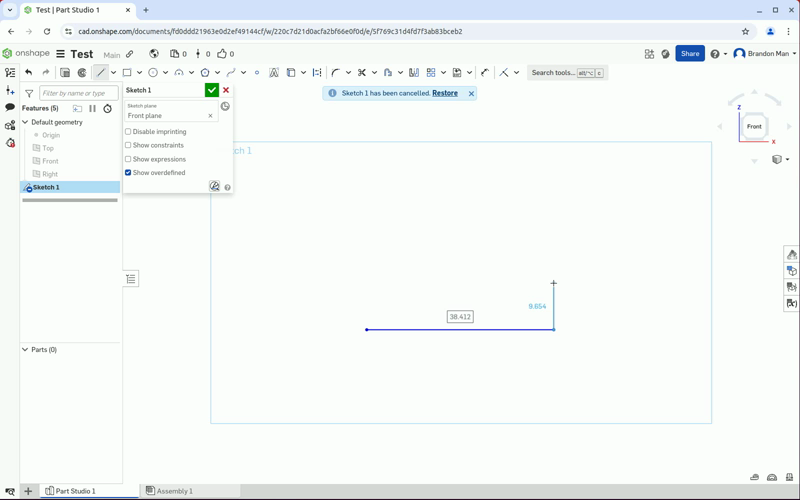
click(553, 282)
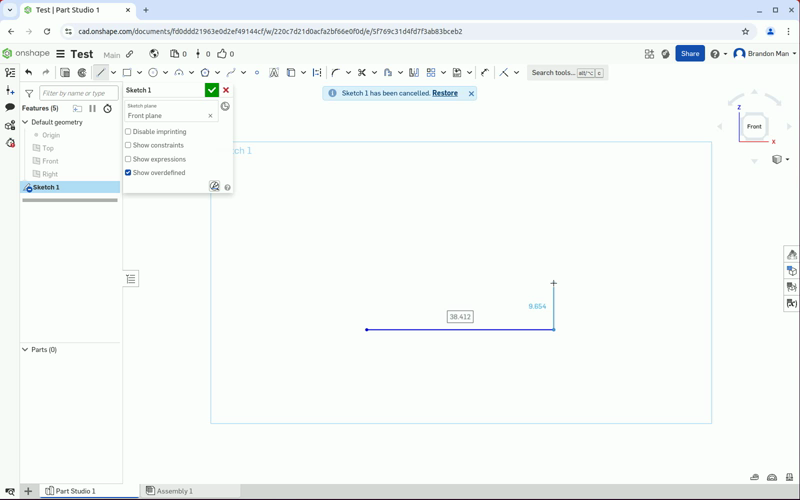
key_up(shift)
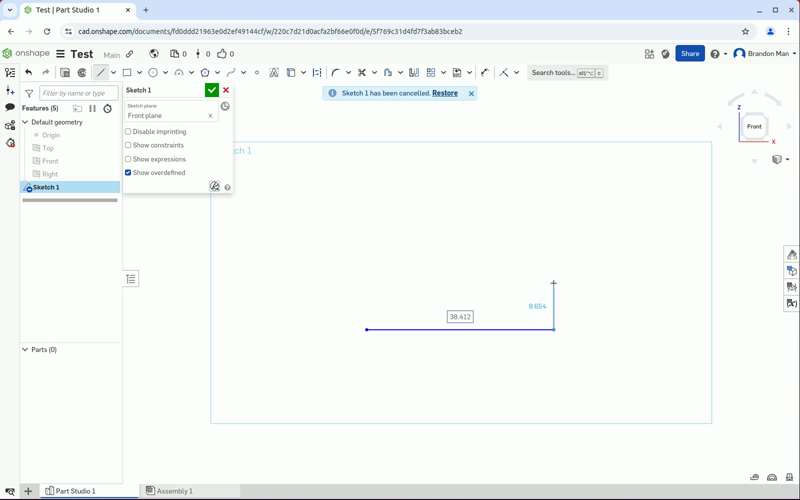
key_down(shift)
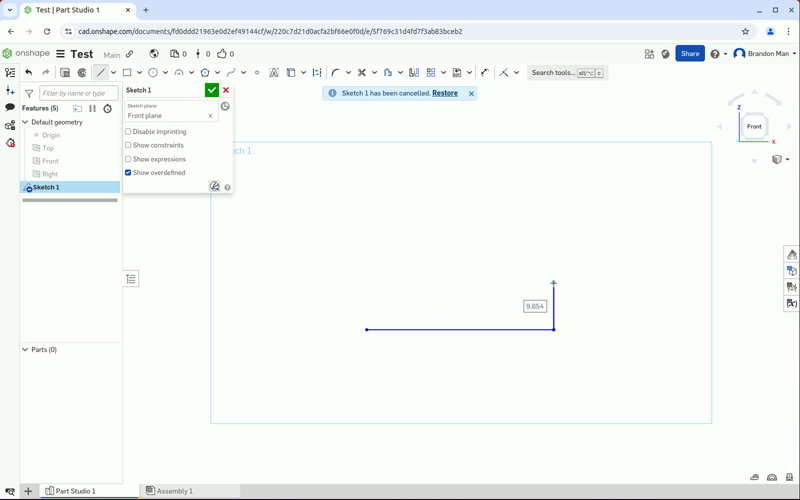
mouse_move(583, 282)
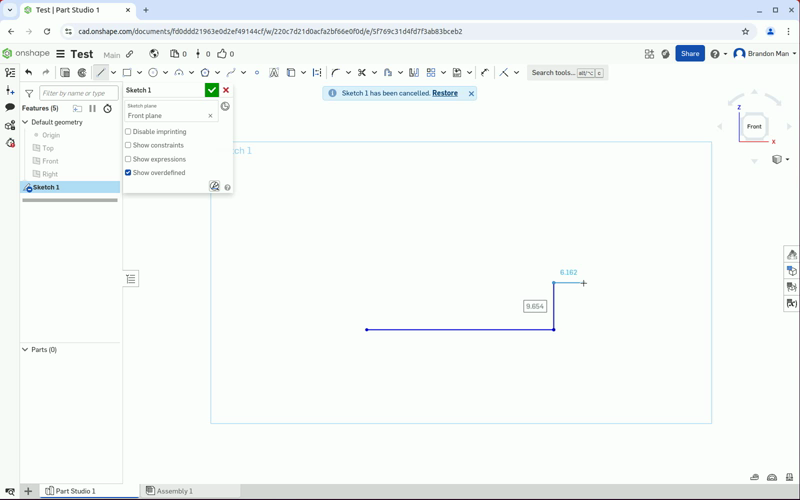
mouse_move(553, 235)
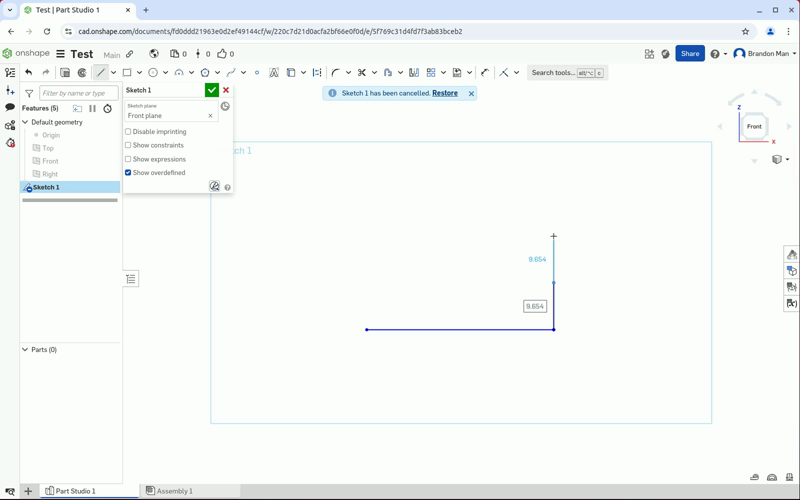
click(553, 235)
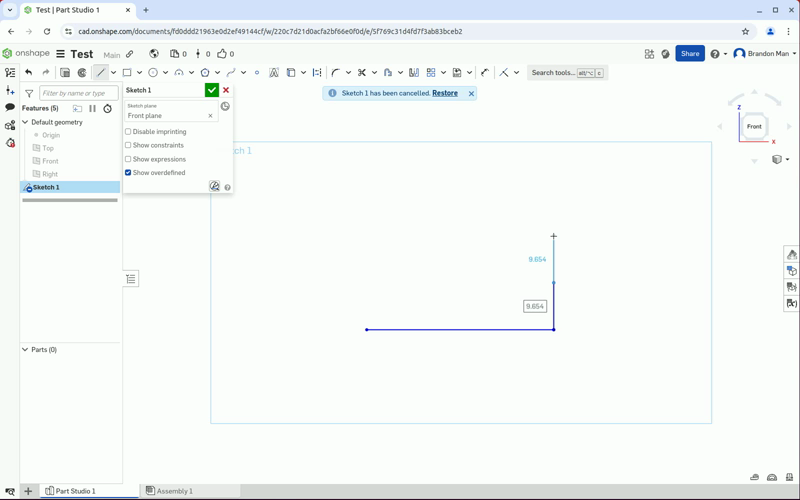
key_up(shift)
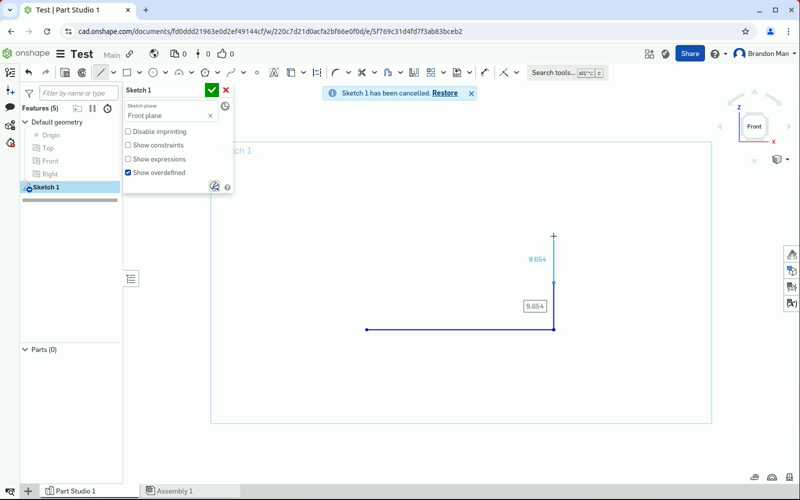
key_down(shift)
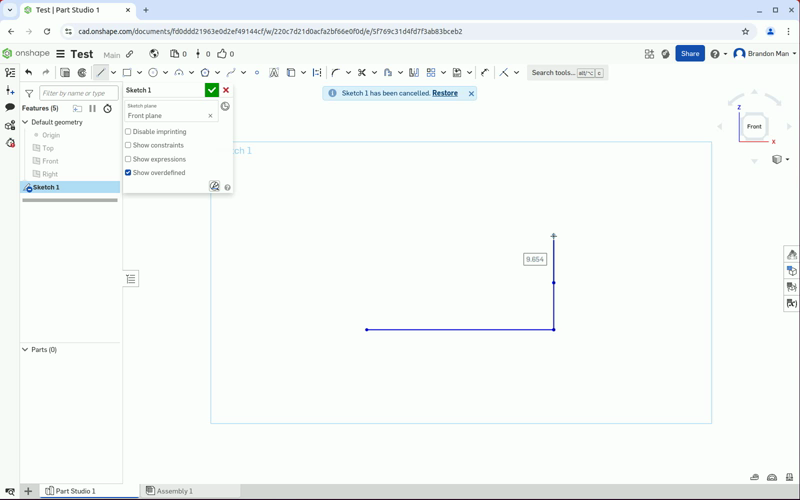
mouse_move(366, 235)
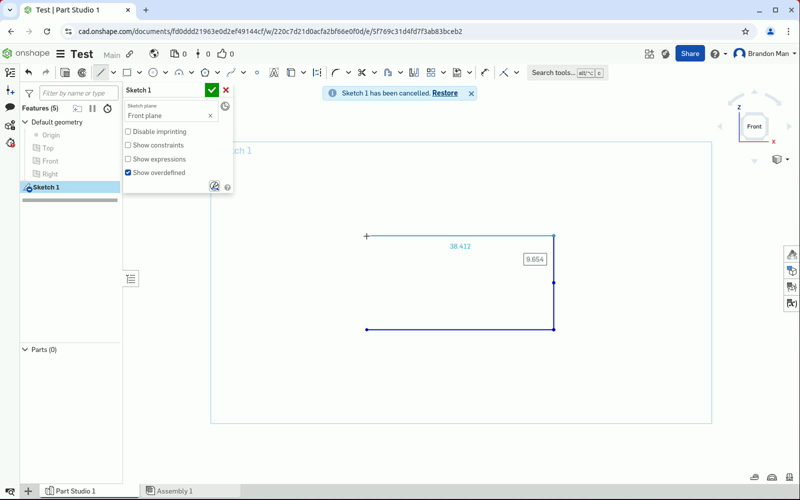
click(366, 235)
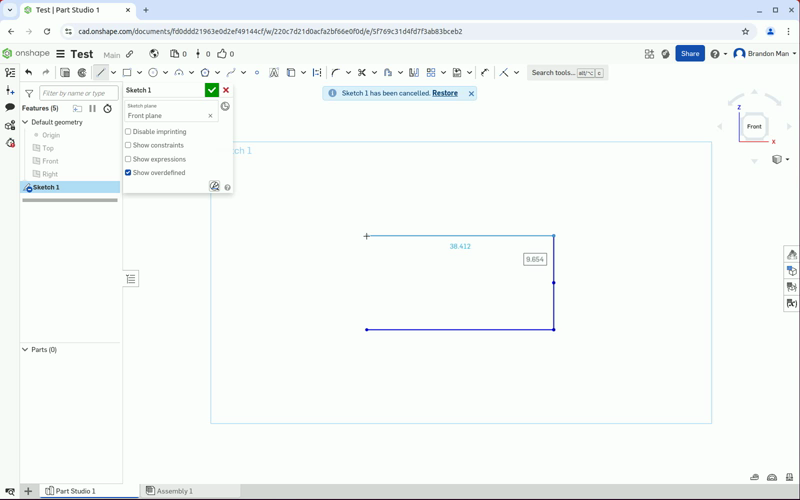
key_up(shift)
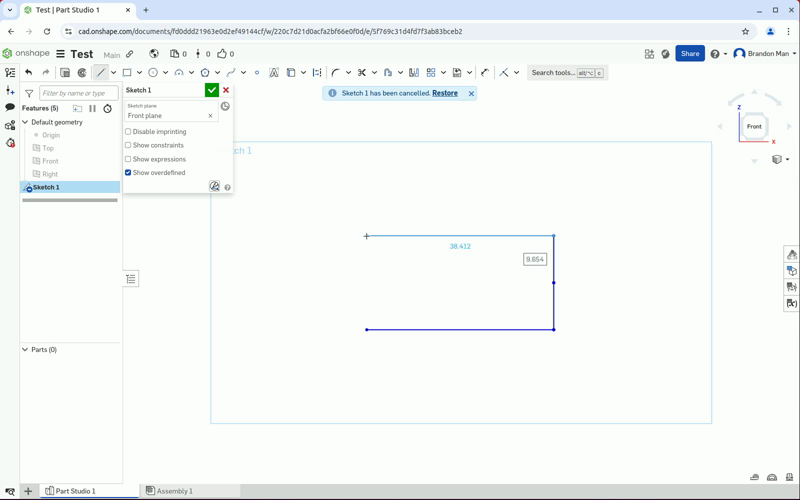
key_down(shift)
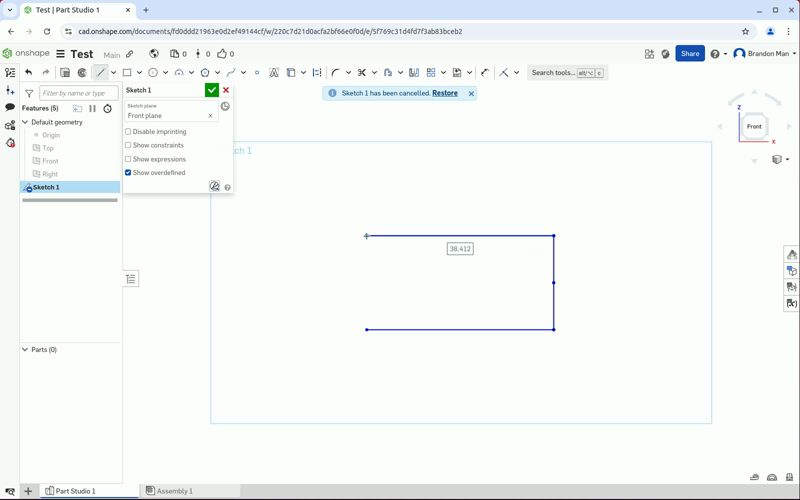
mouse_move(366, 329)
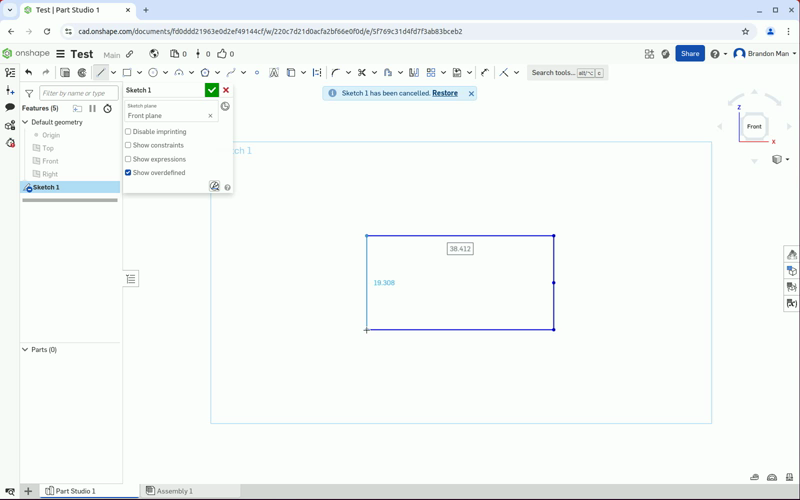
key_up(shift)
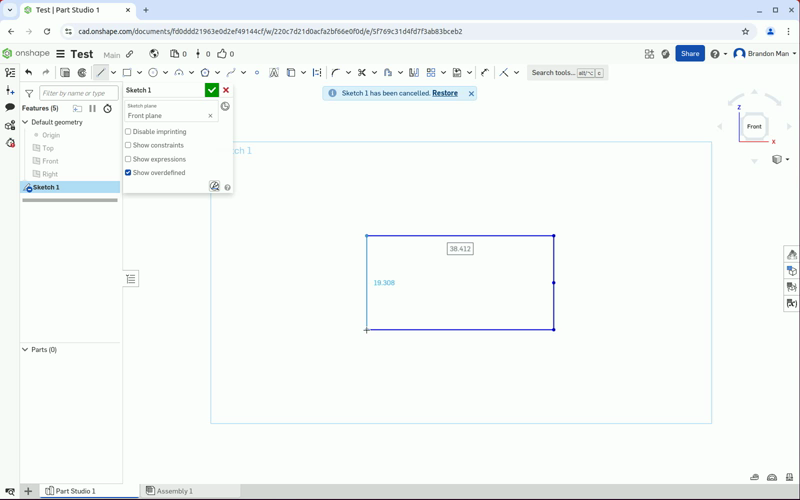
click(366, 329)
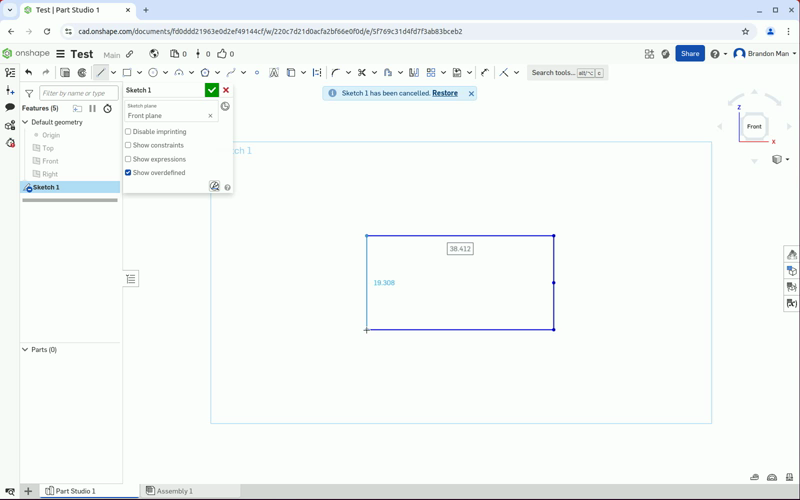
key(esc)
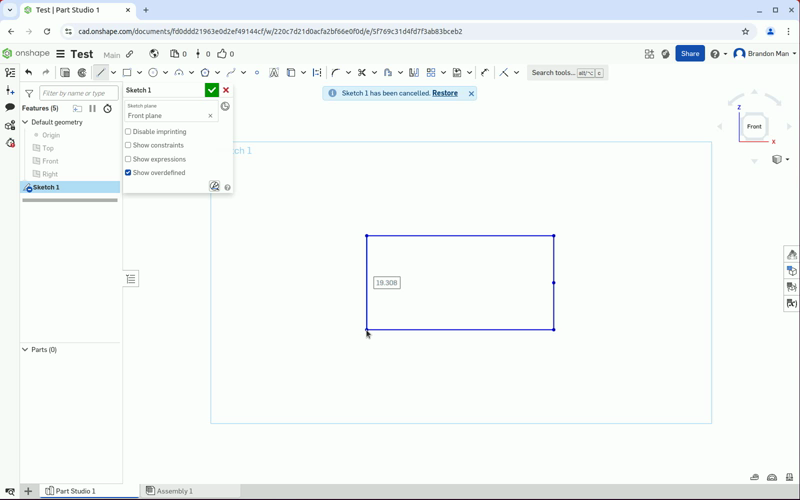
key(c)
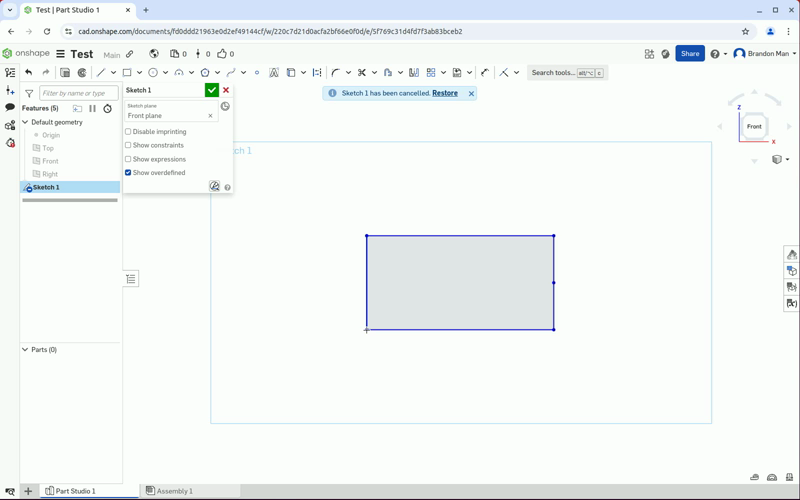
key_down(shift)
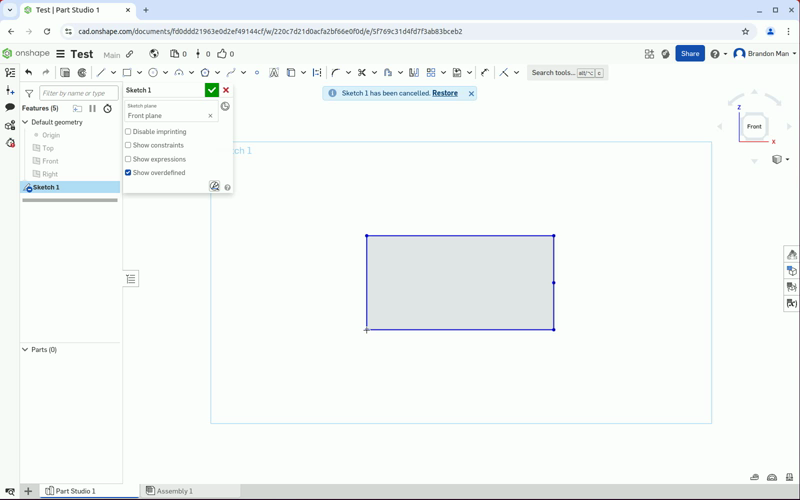
mouse_move(506, 282)
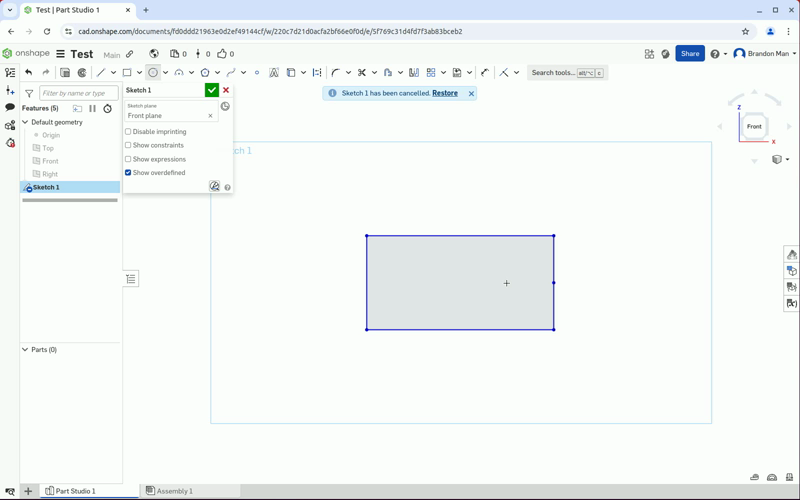
click(506, 282)
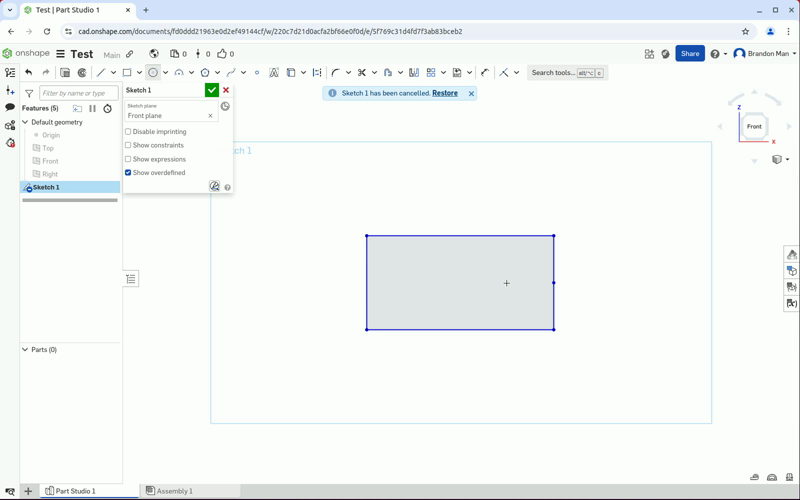
key_up(shift)
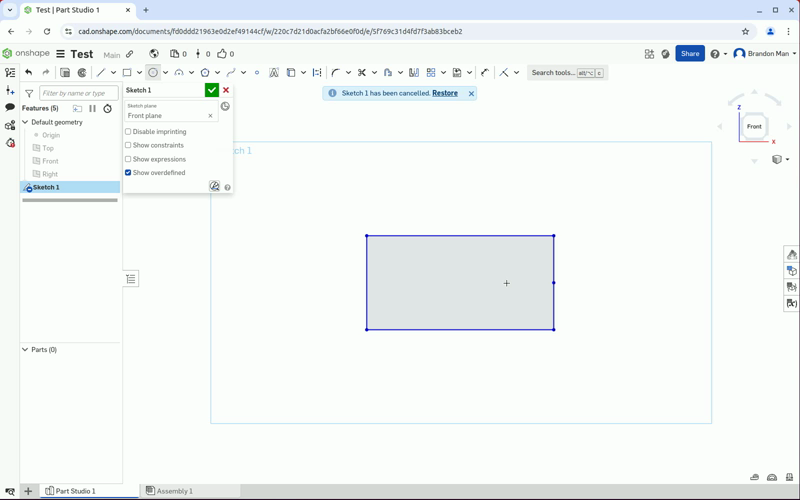
mouse_move(528, 282)
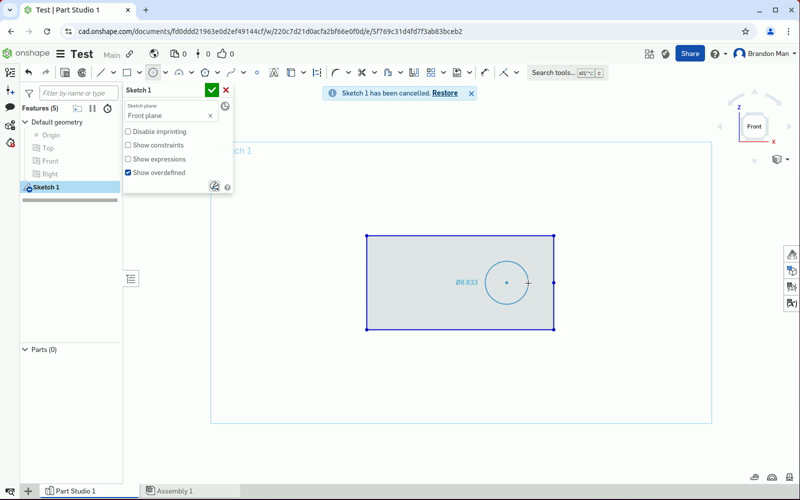
click(528, 282)
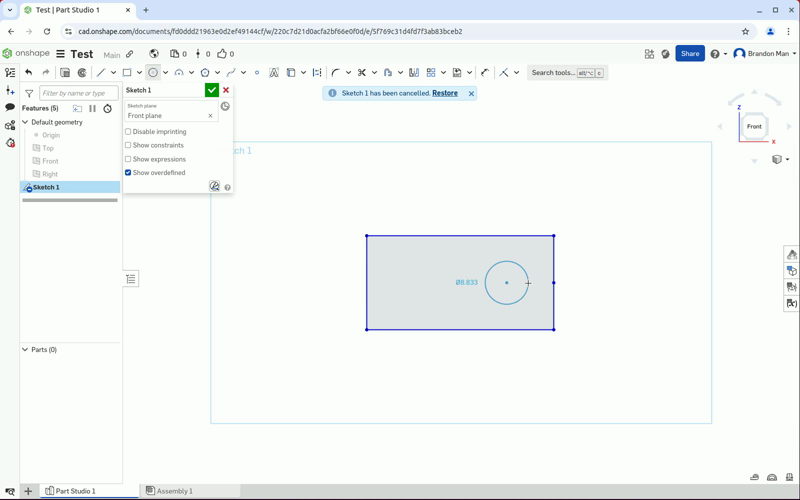
key(esc)
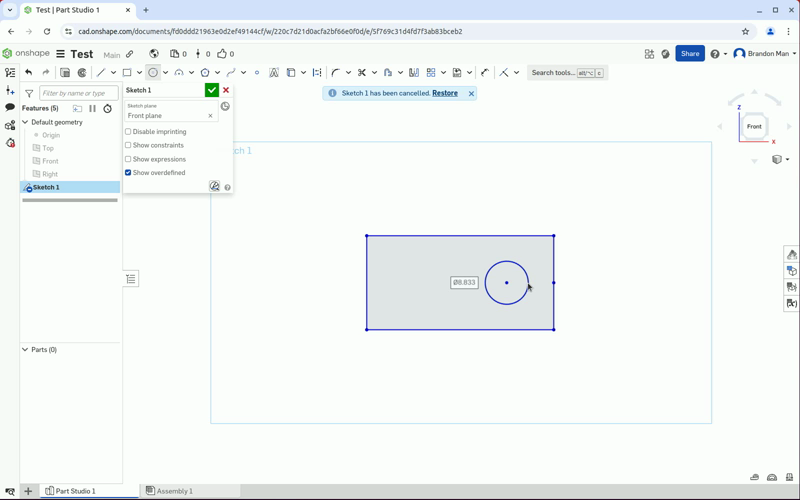
mouse_move(470, 248)
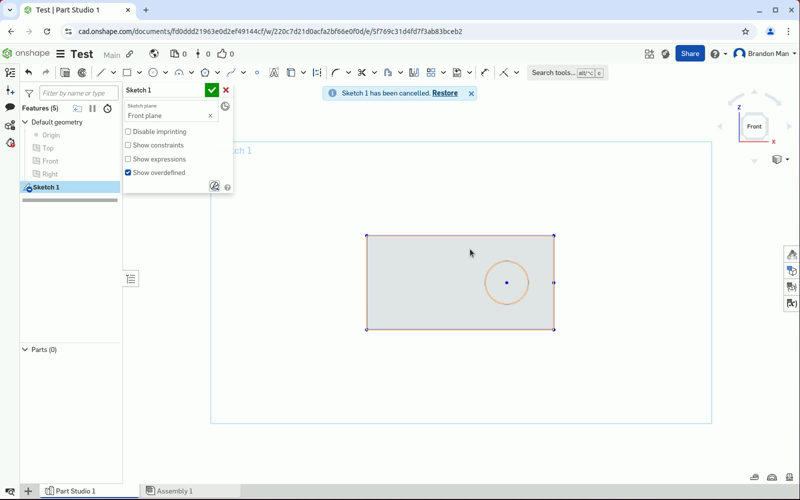
click(470, 248)
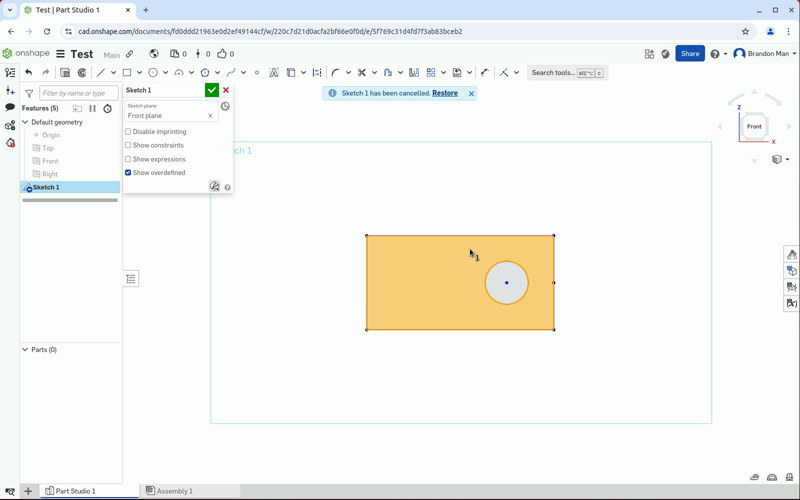
mouse_move(73, 352)
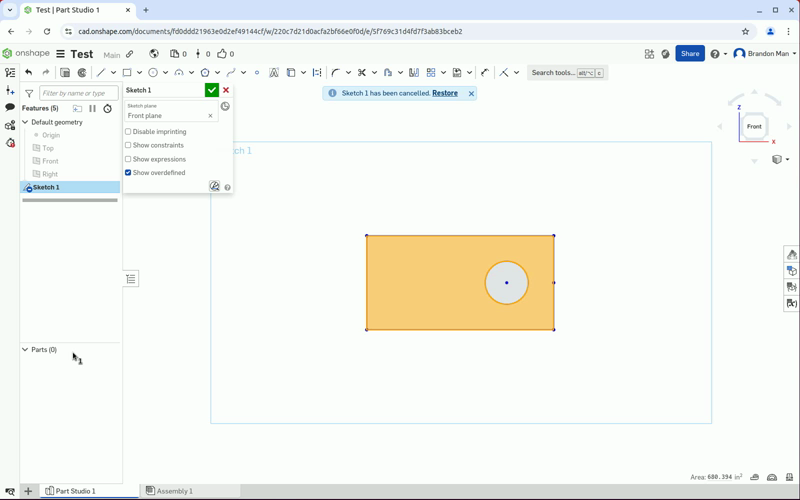
key(shift+y)
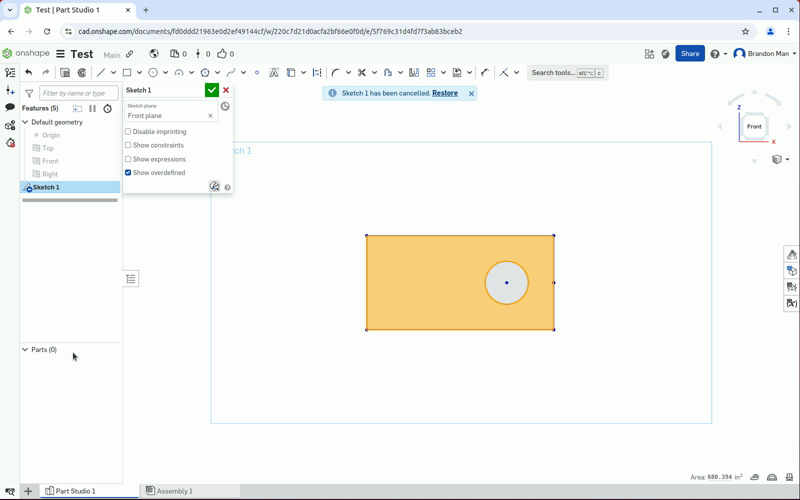
key(shift+e)
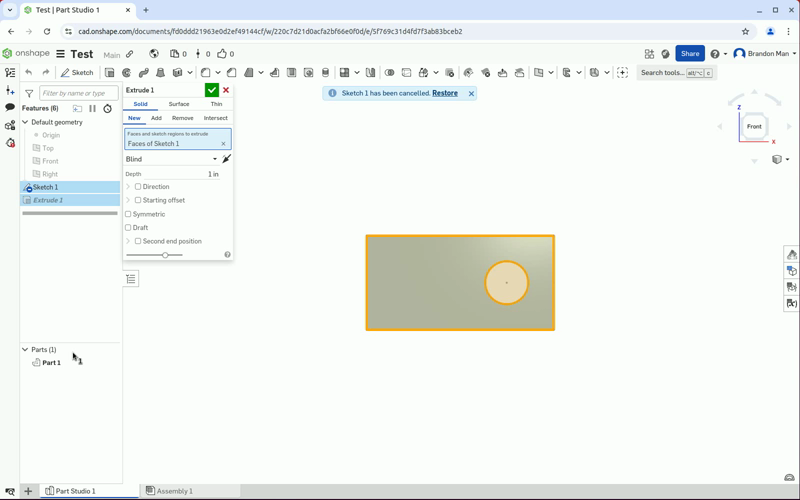
mouse_move(143, 106)
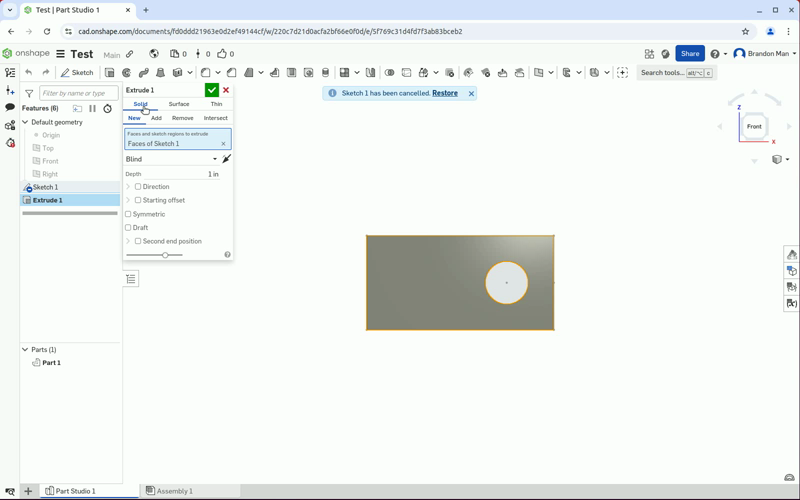
click(143, 106)
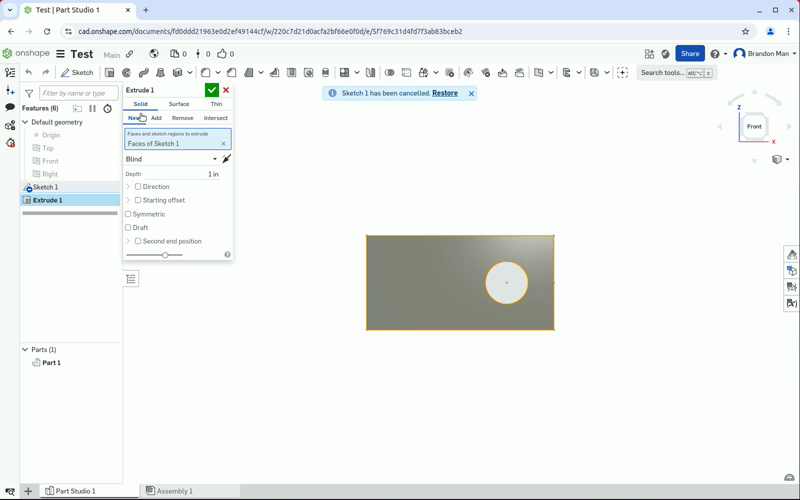
mouse_move(137, 120)
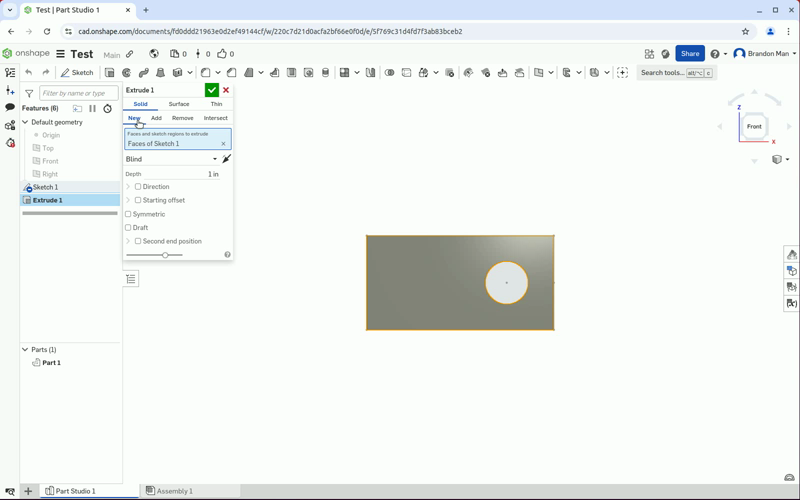
click(137, 120)
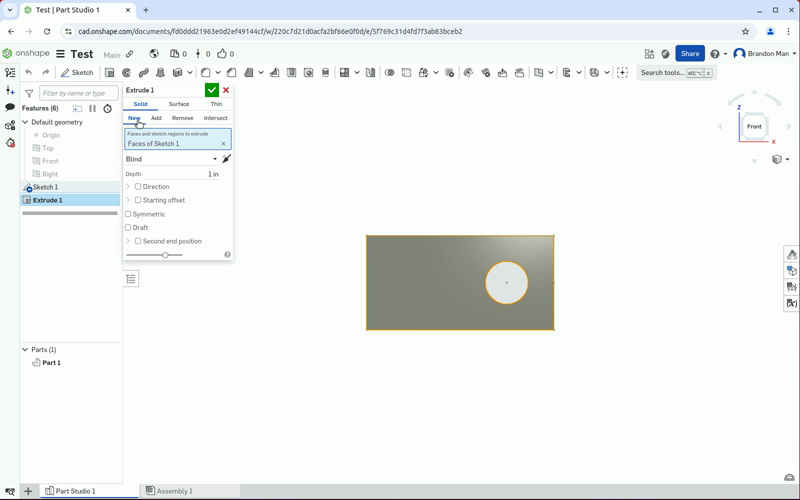
key(tab, 4)
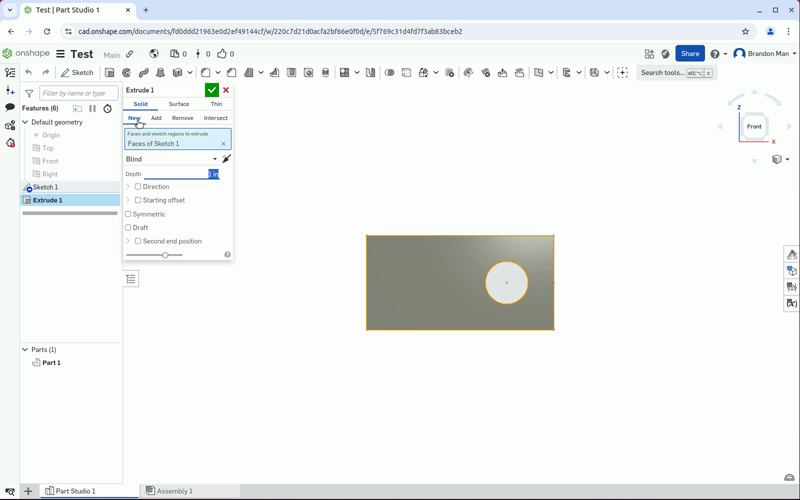
text(19.257)
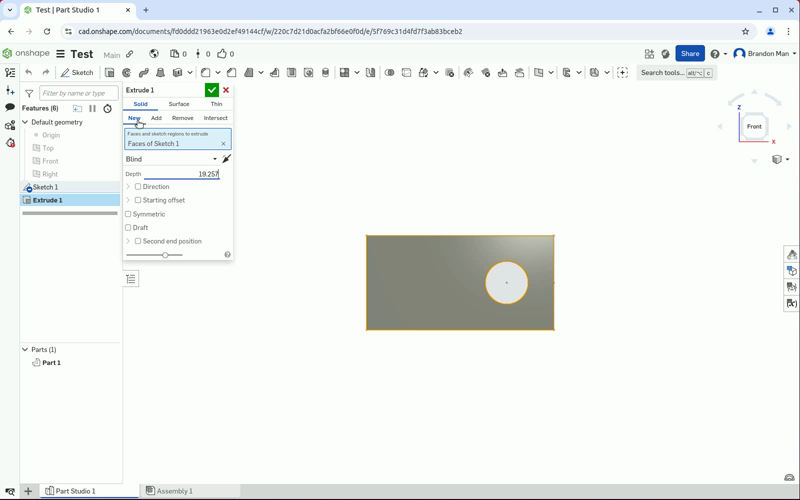
key(enter)
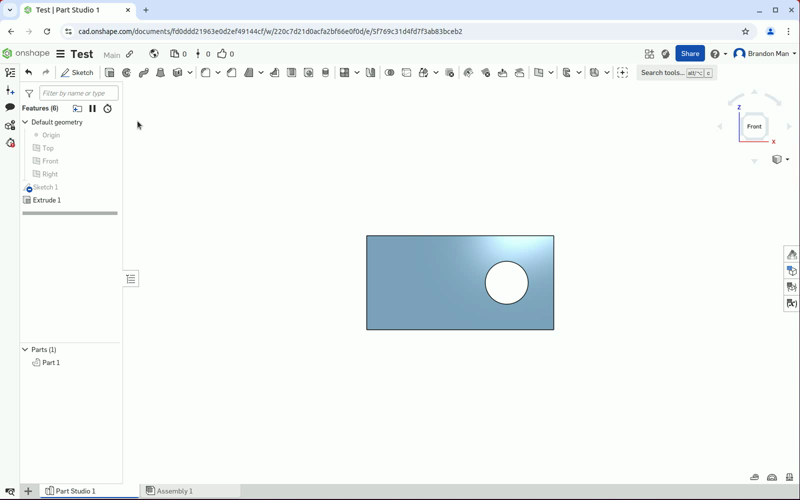
key(shift+h)
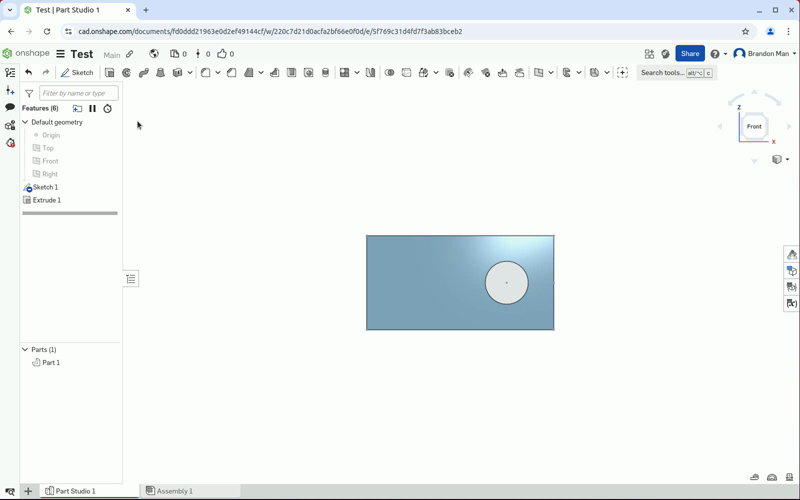
key(shift+h)
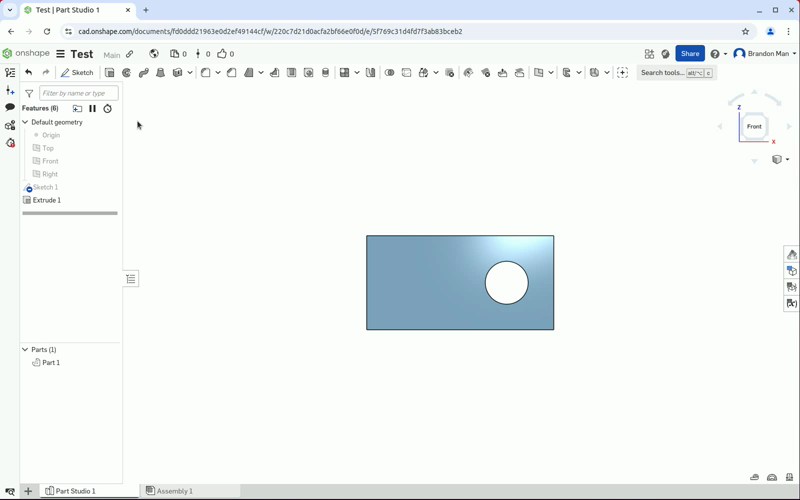
mouse_move(73, 189)
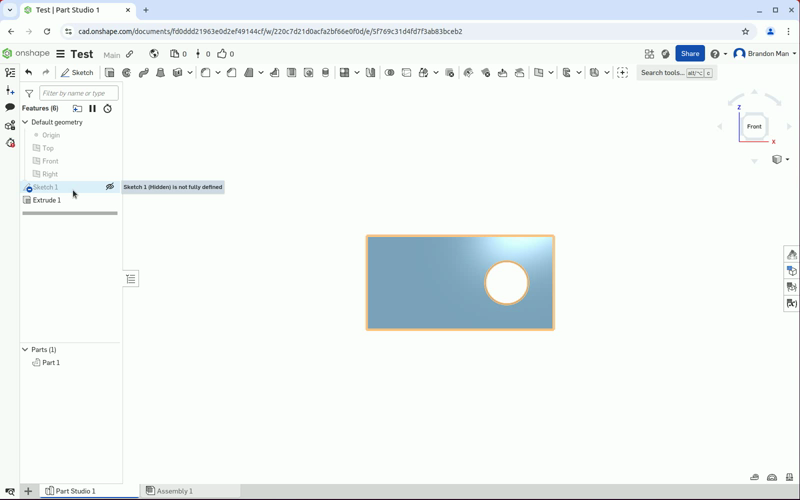
click(73, 189)
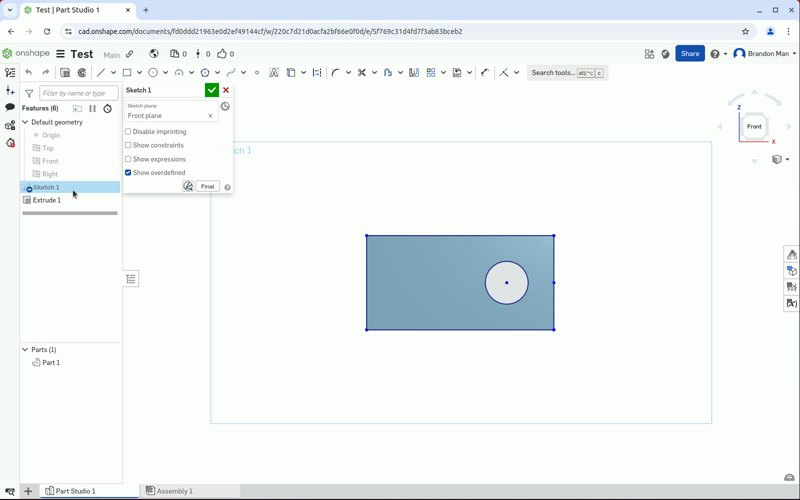
mouse_move(229, 92)
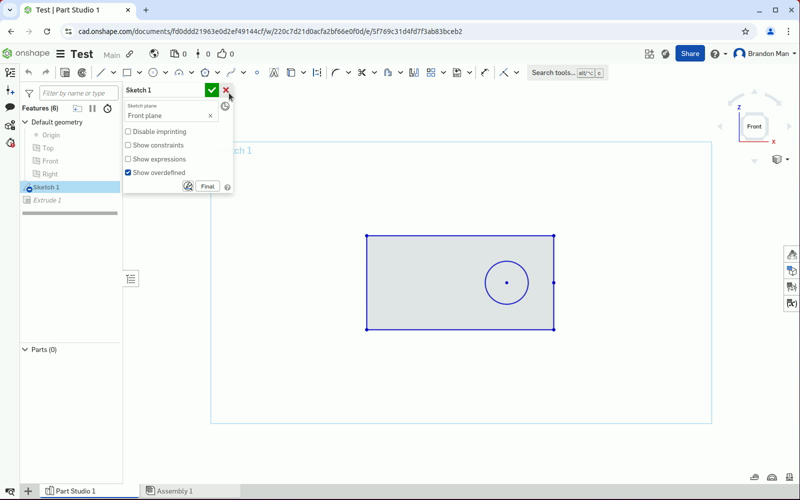
click(229, 92)
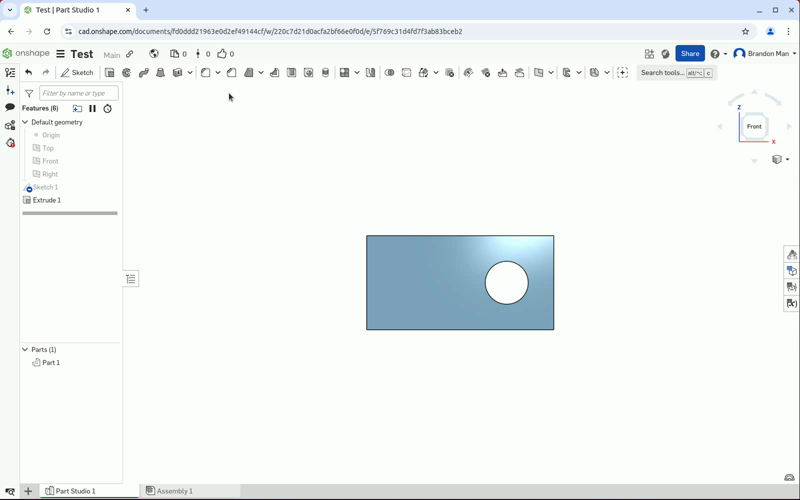
mouse_move(73, 352)
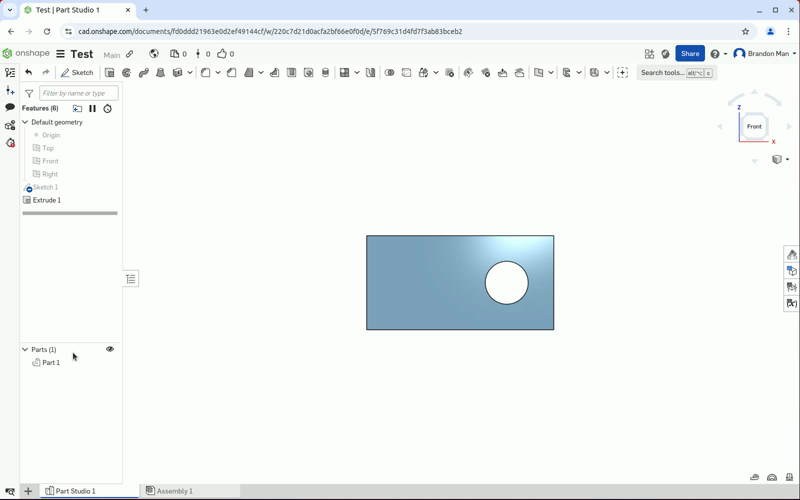
key(y)
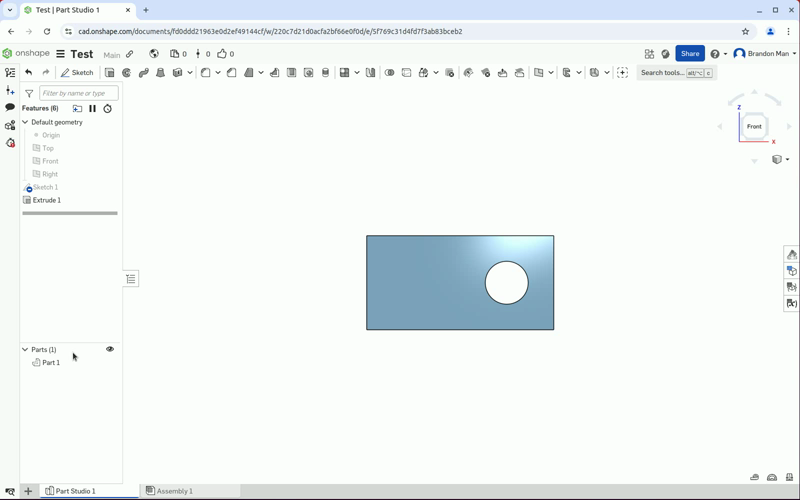
key(shift+p)
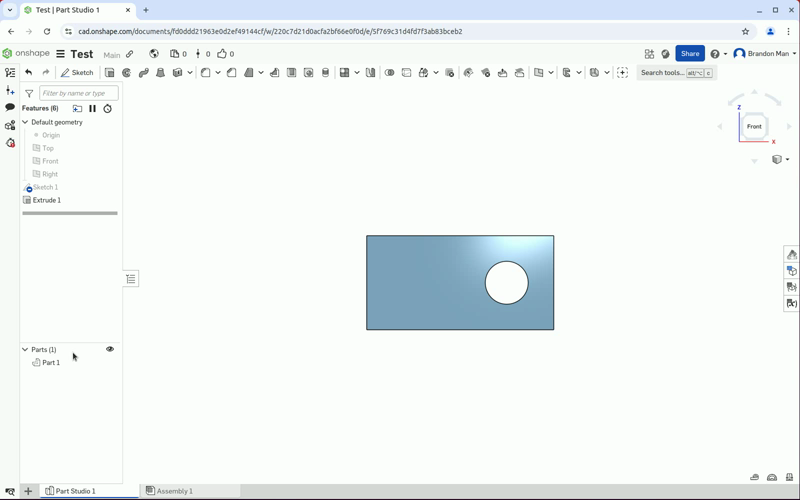
key(space)
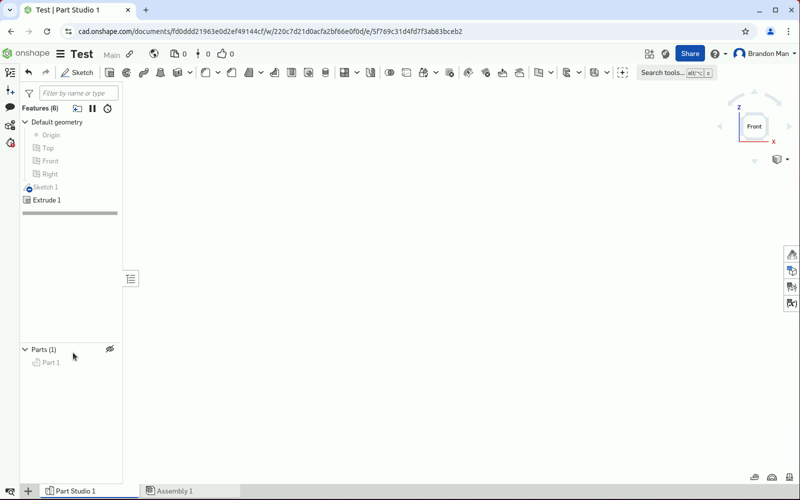
key_down(shift)
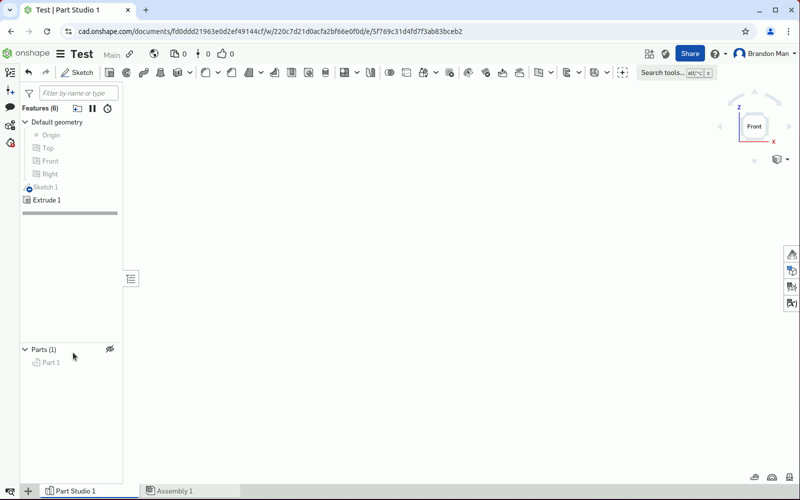
key(left)
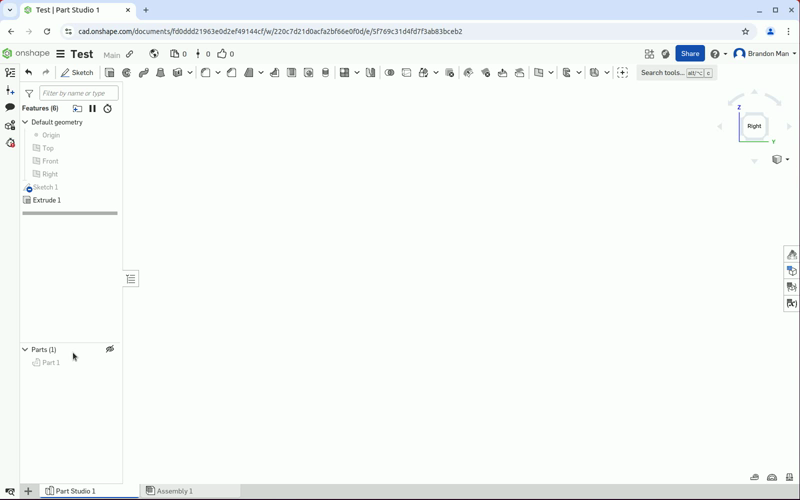
key_up(shift)
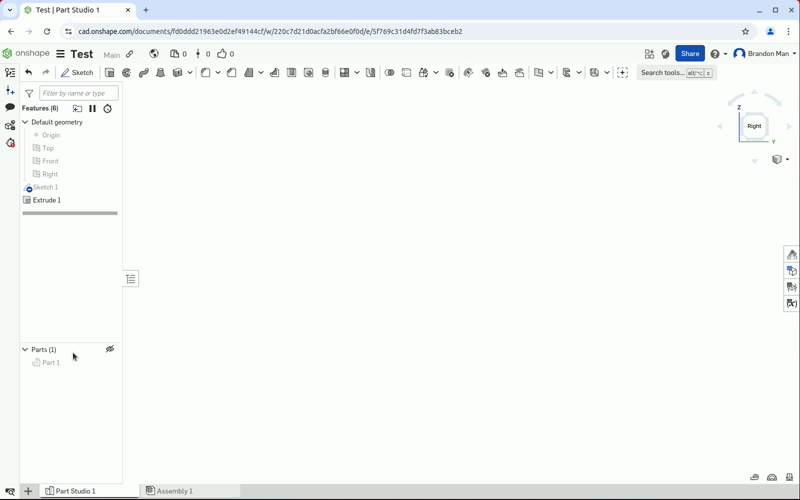
mouse_move(73, 352)
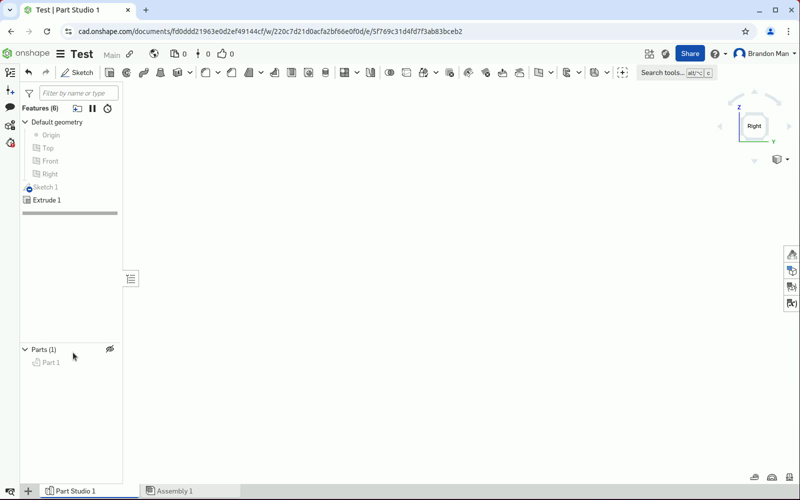
key(shift+y)
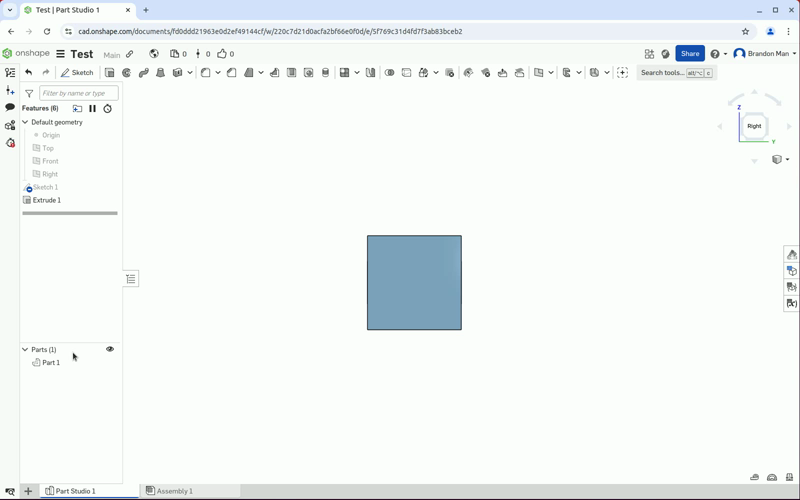
mouse_move(541, 75)
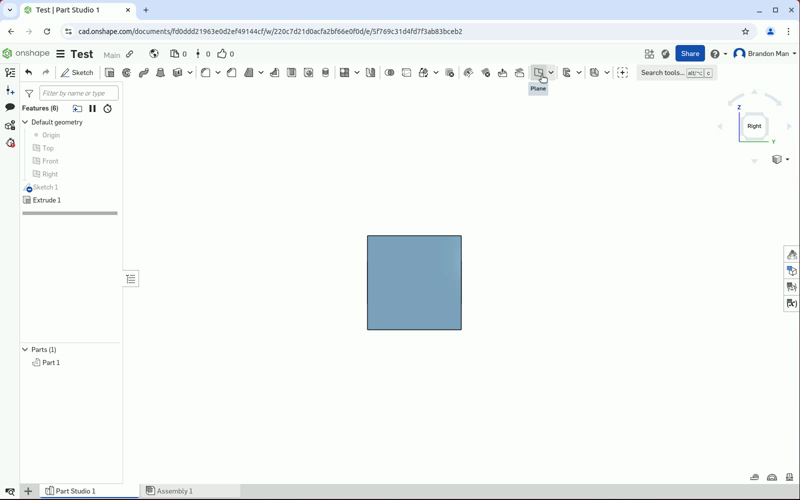
click(541, 75)
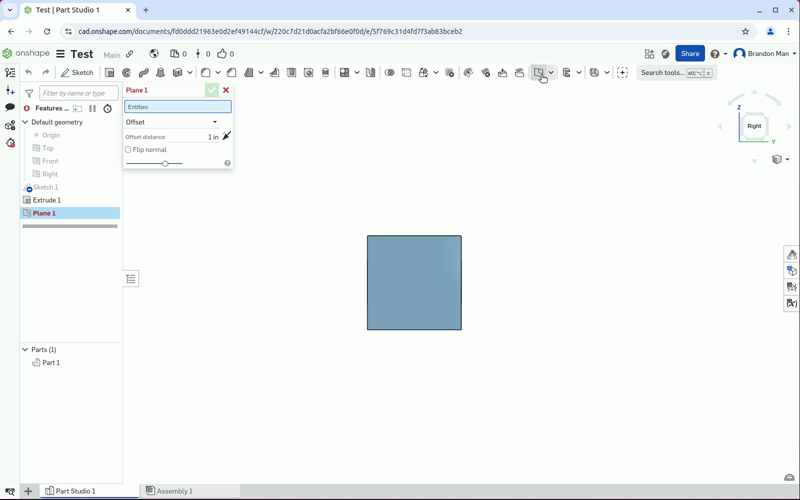
mouse_move(73, 176)
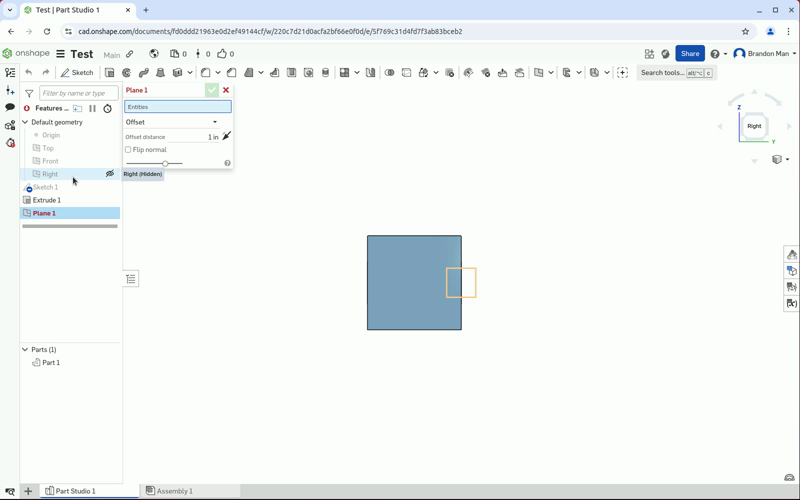
click(73, 176)
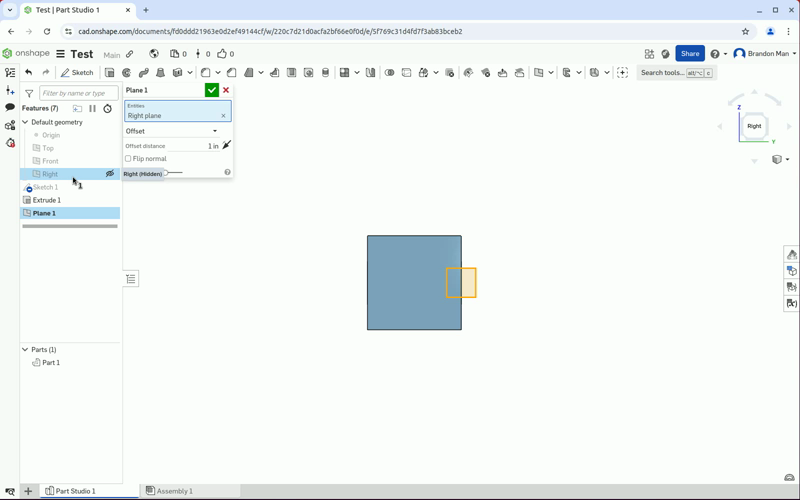
key(tab, 2)
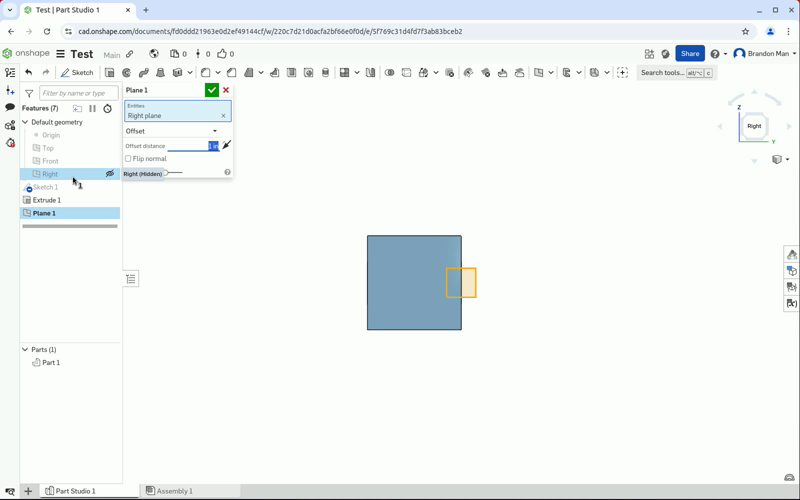
text(19.257)
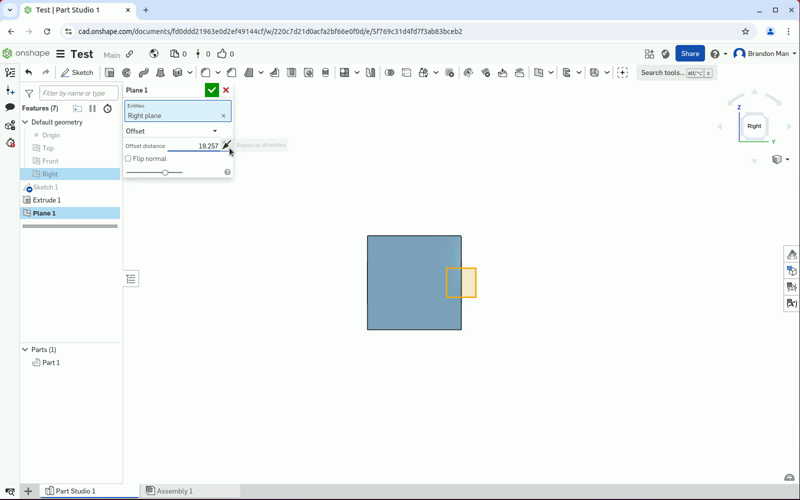
mouse_move(229, 147)
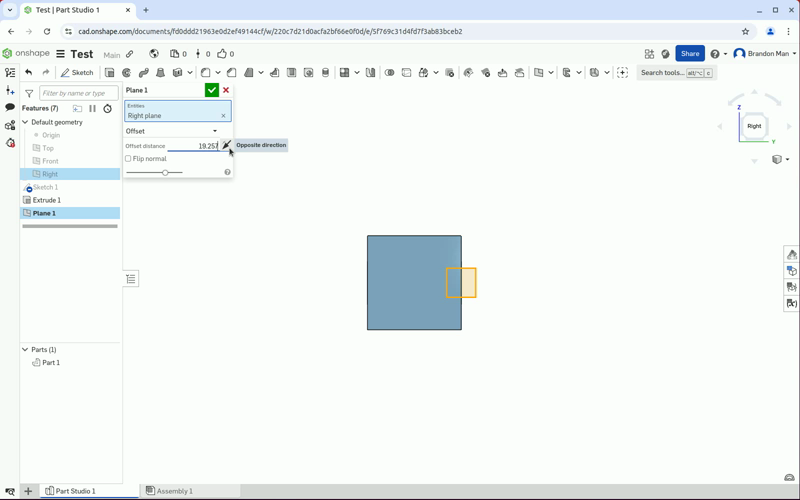
click(229, 147)
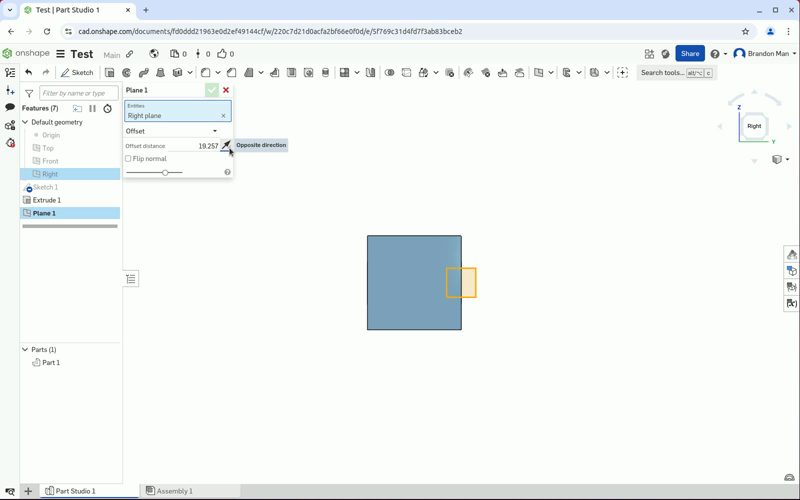
key(enter, 2)
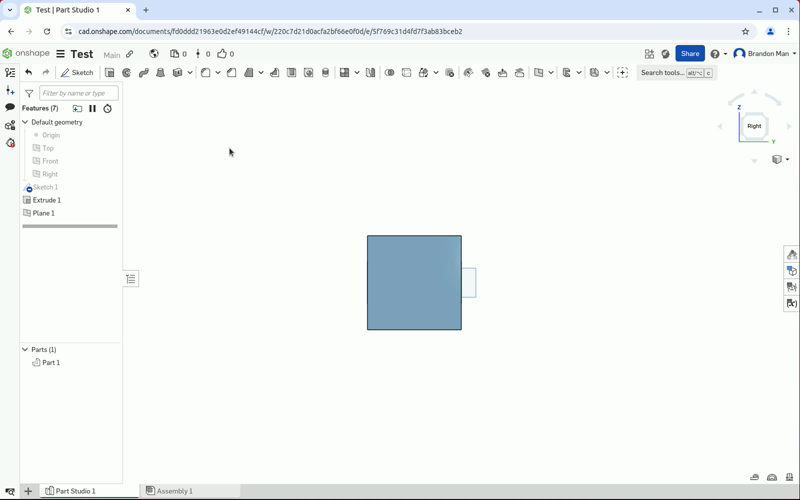
key(shift+s)
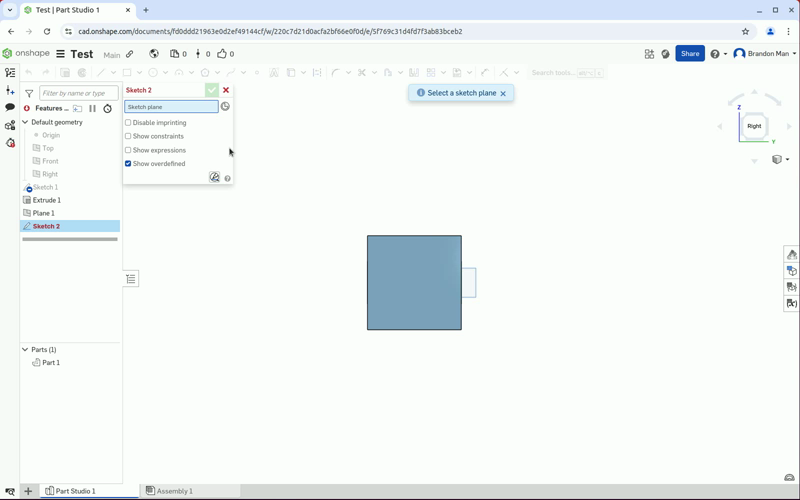
mouse_move(73, 215)
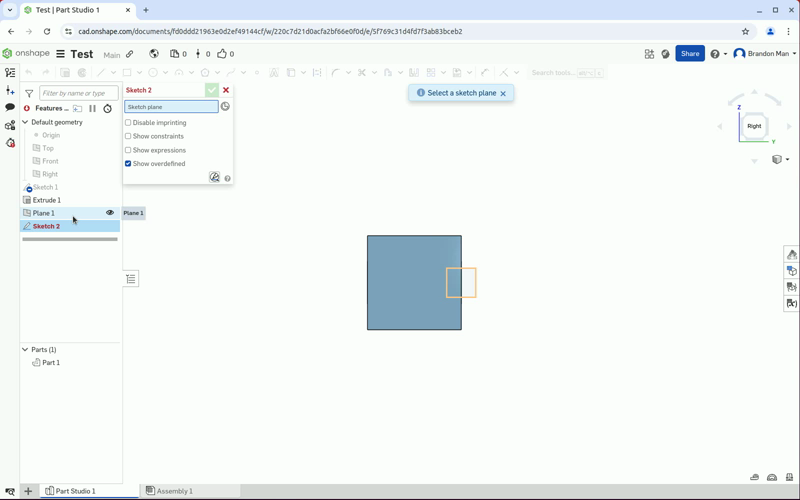
click(73, 215)
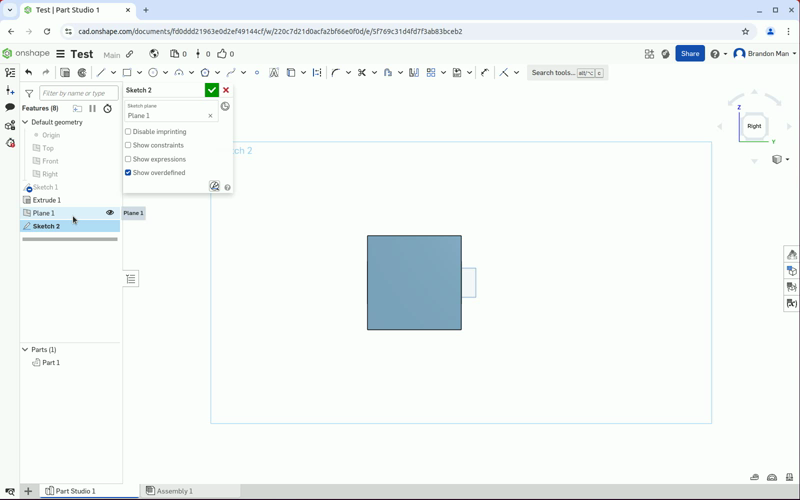
mouse_move(73, 352)
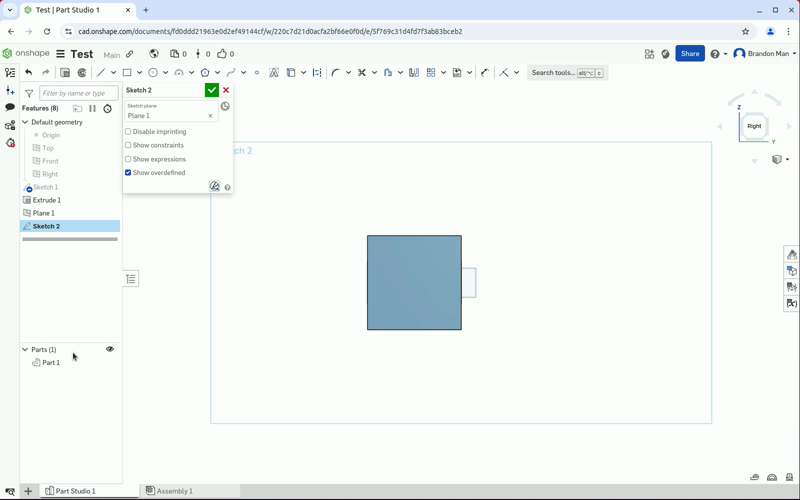
key(y)
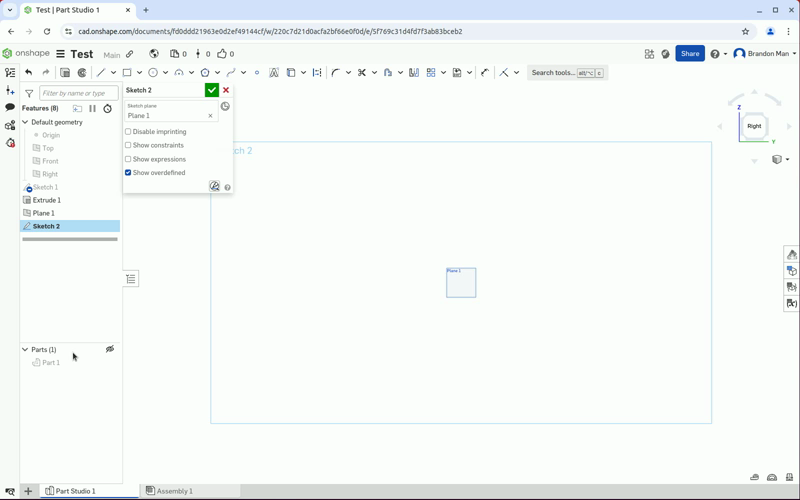
key(c)
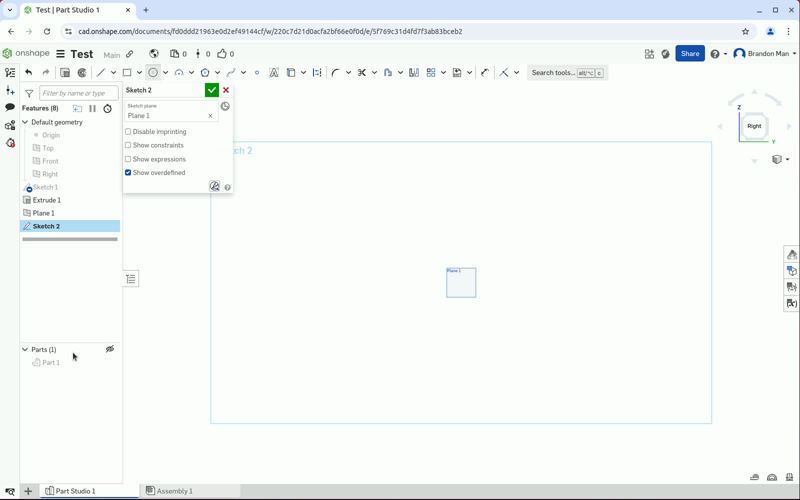
key_down(shift)
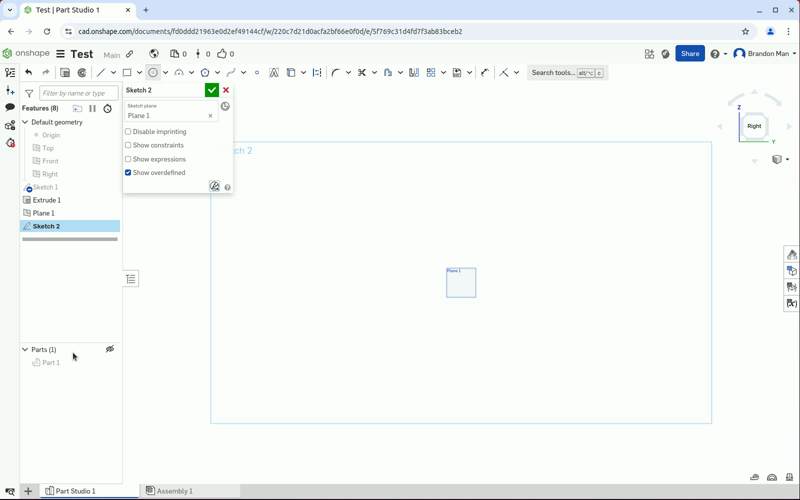
mouse_move(461, 282)
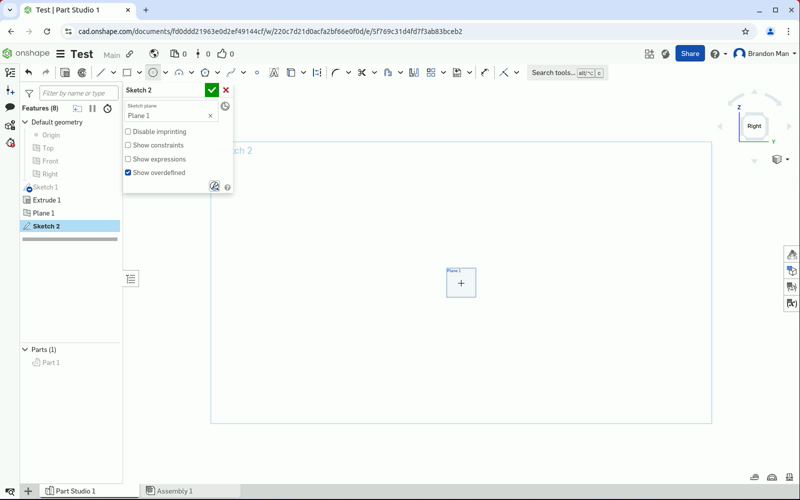
click(461, 282)
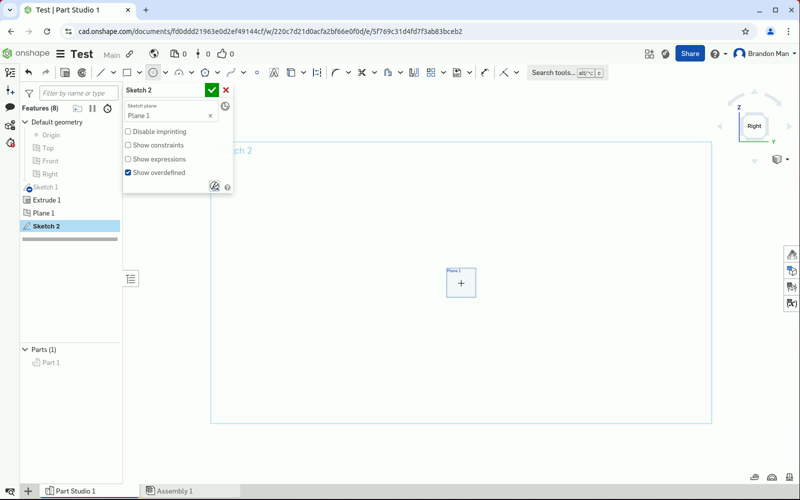
key_up(shift)
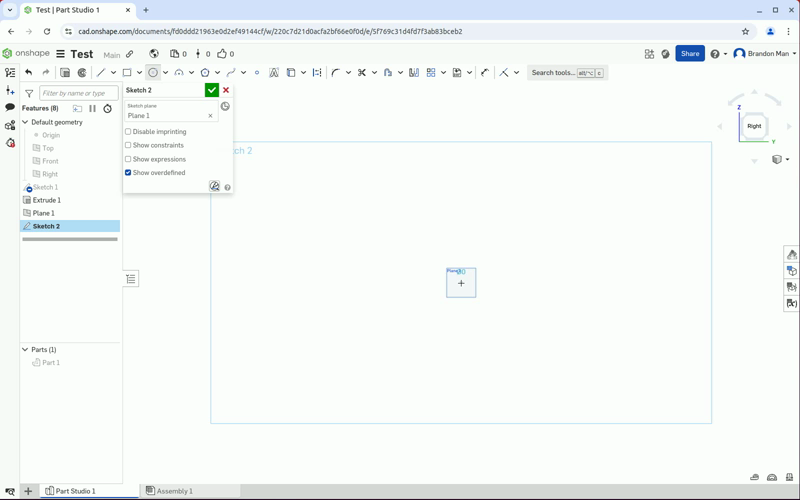
mouse_move(508, 282)
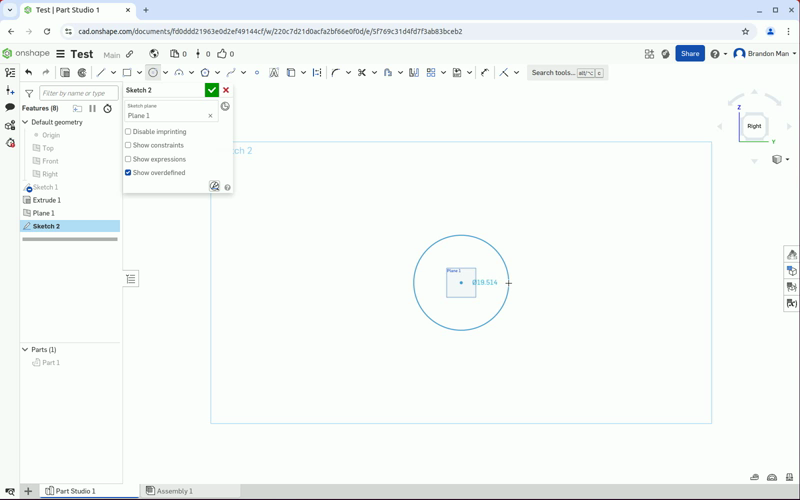
click(508, 282)
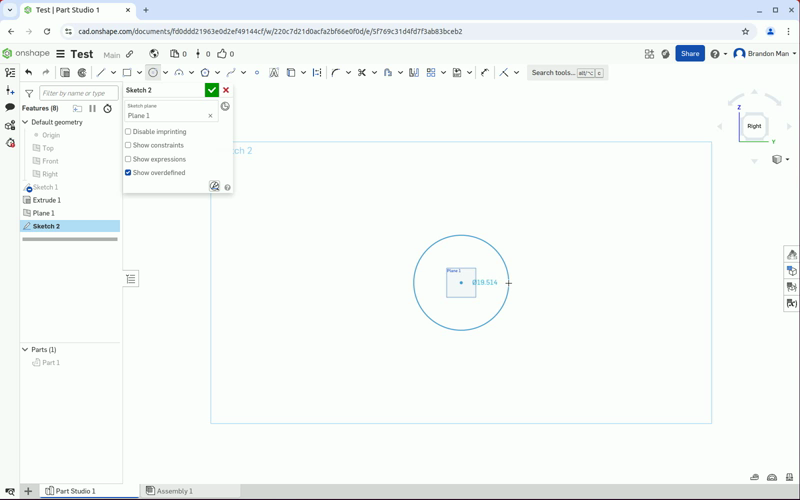
key(esc)
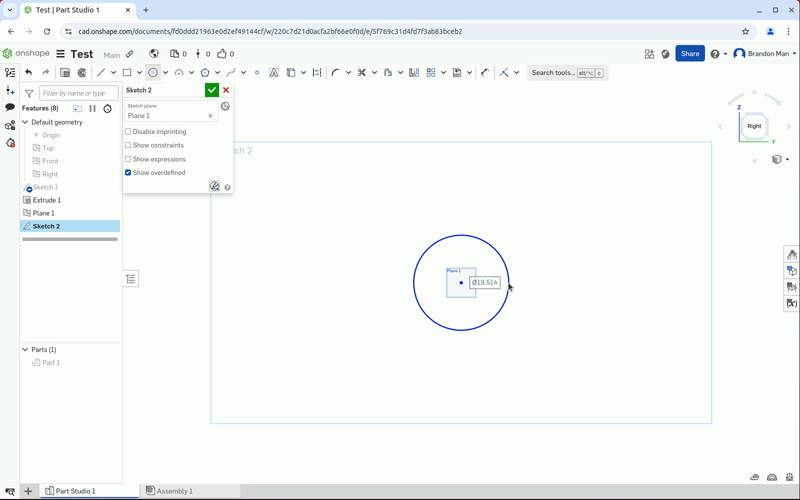
mouse_move(478, 256)
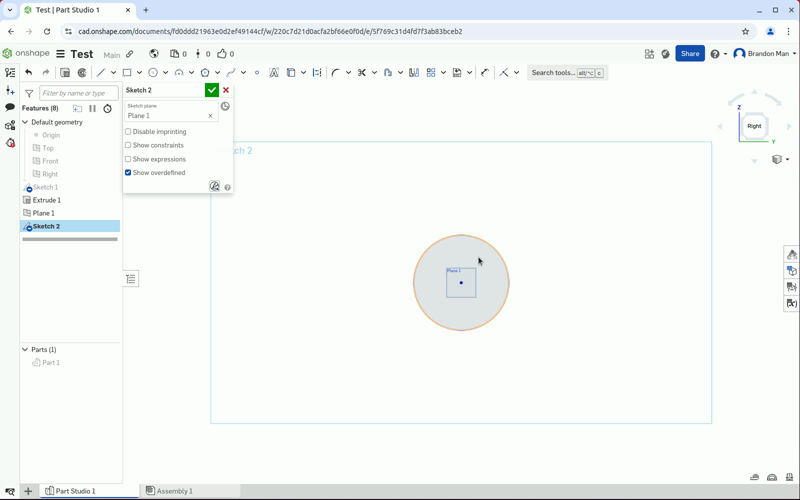
click(478, 256)
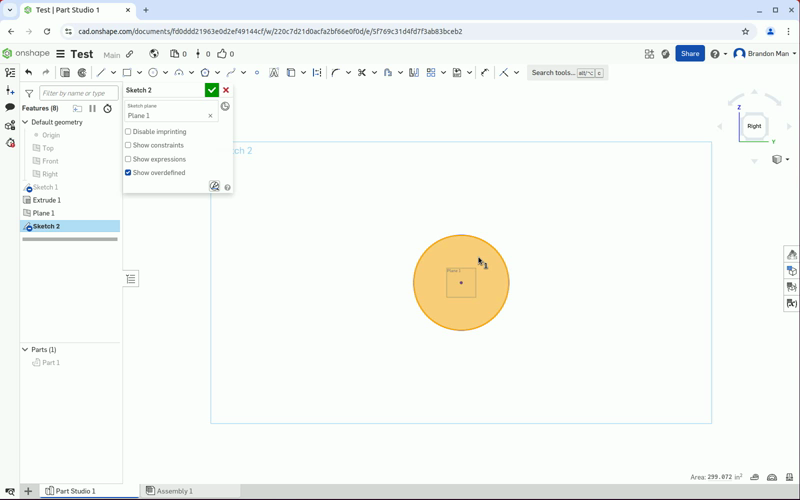
mouse_move(73, 352)
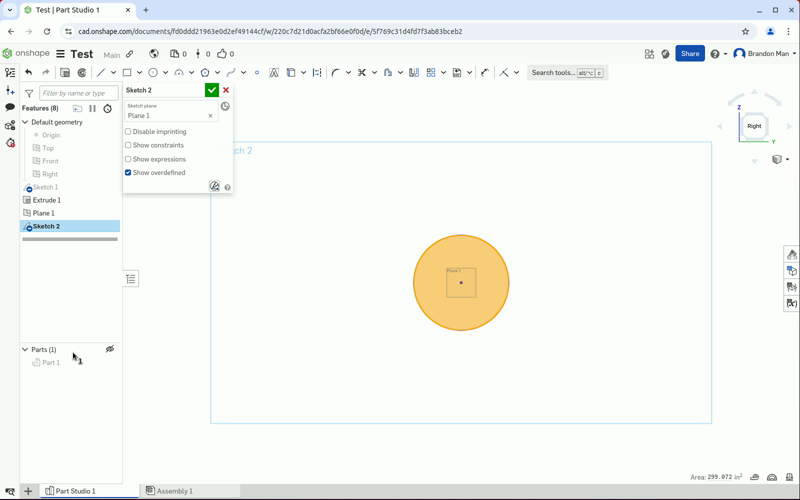
key(shift+y)
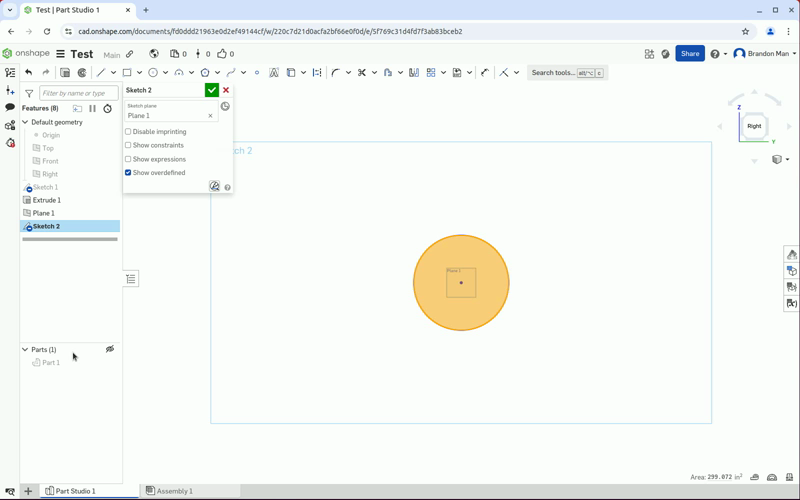
key(shift+e)
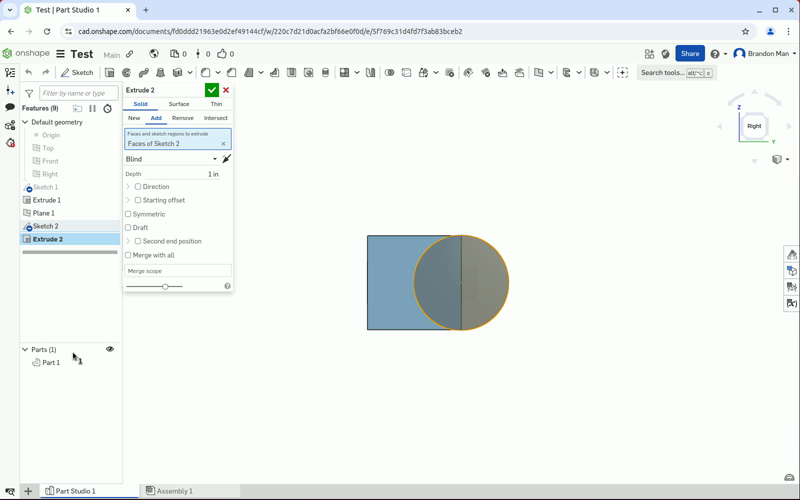
mouse_move(143, 106)
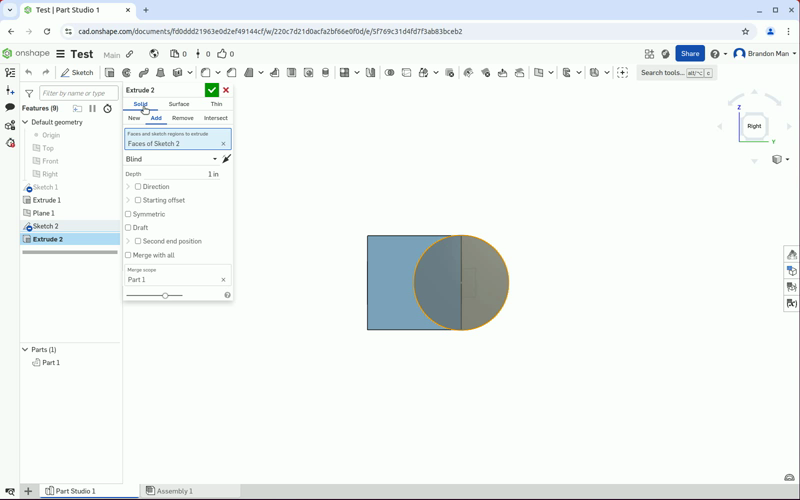
click(143, 106)
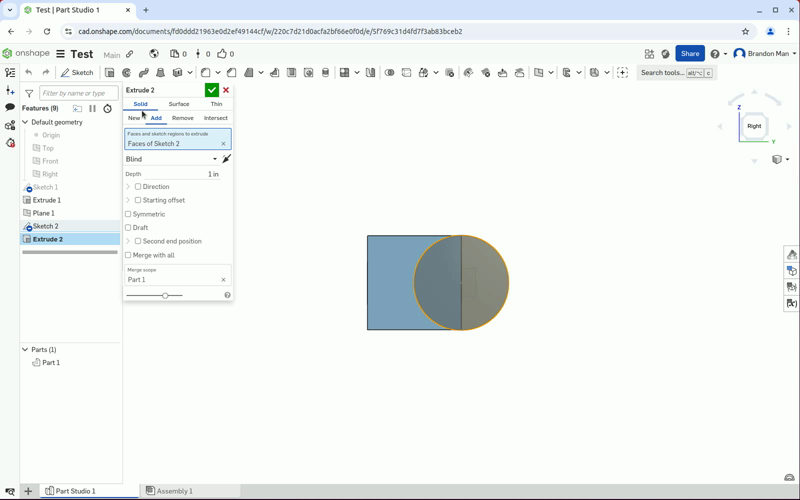
mouse_move(137, 120)
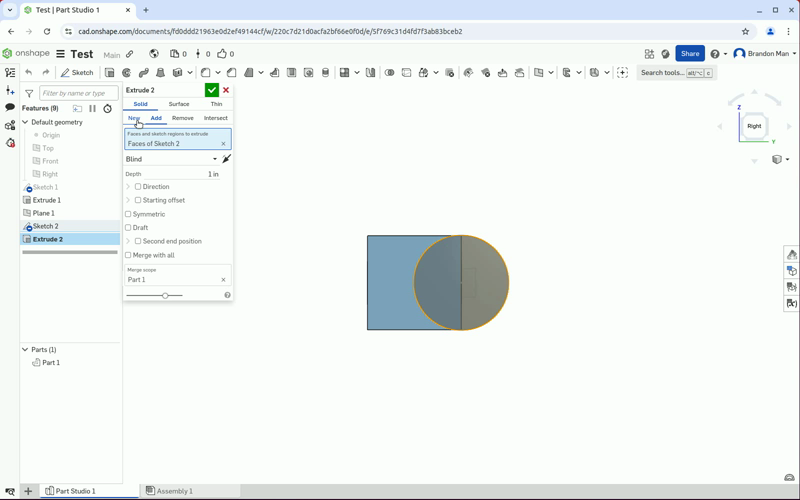
click(137, 120)
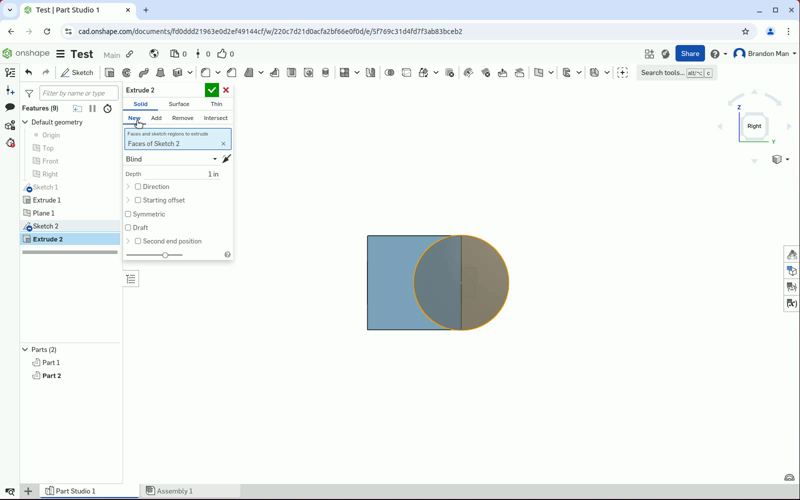
key(tab, 4)
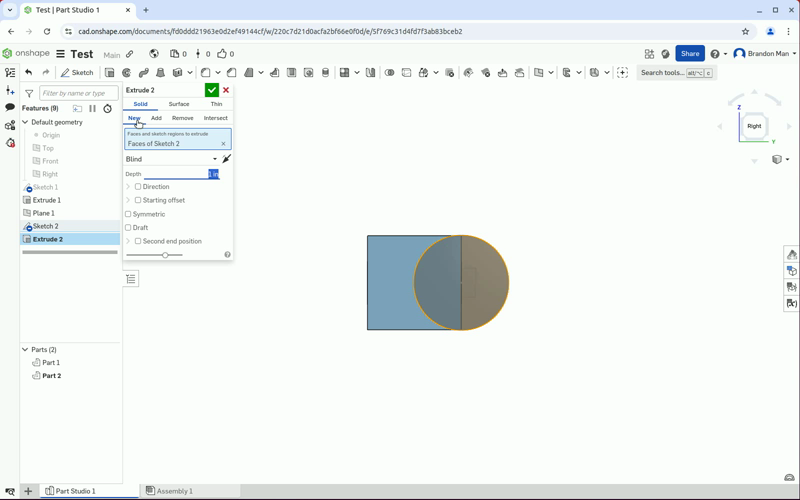
text(3.851)
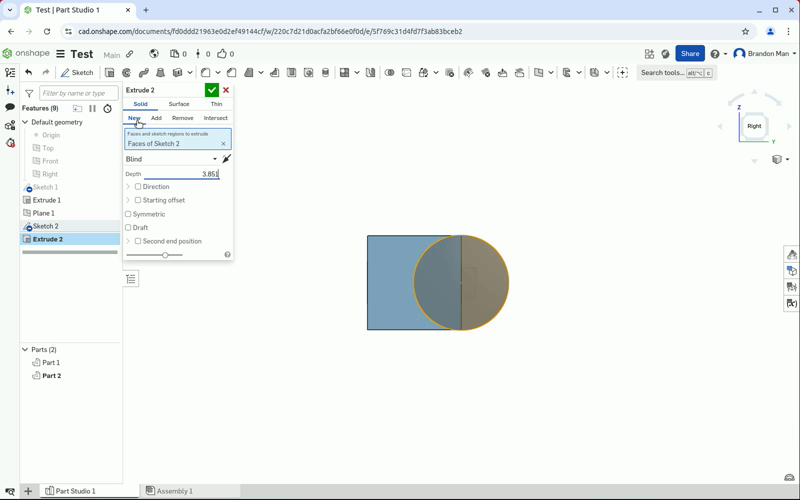
key(enter)
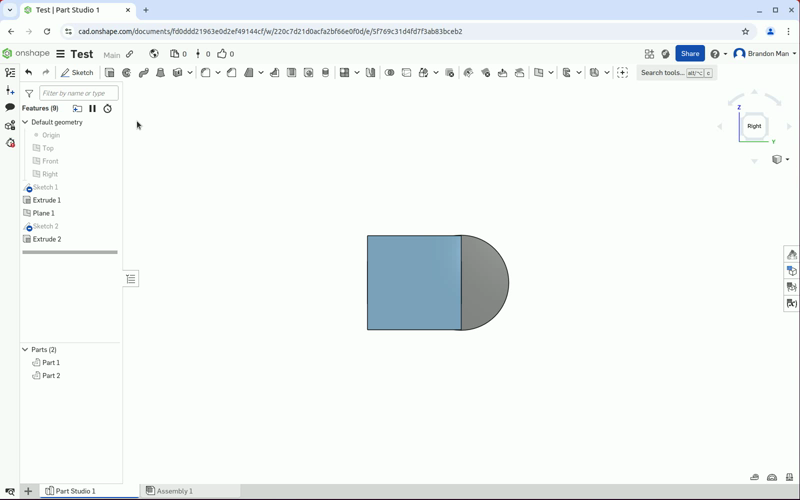
key(shift+h)
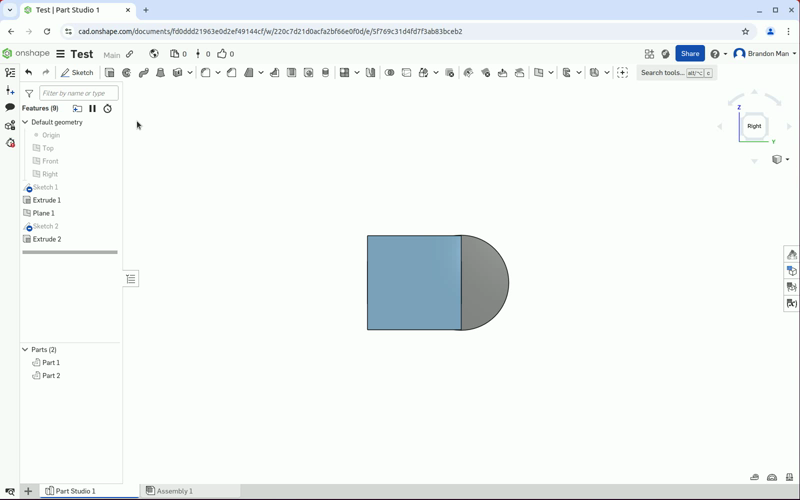
key(shift+h)
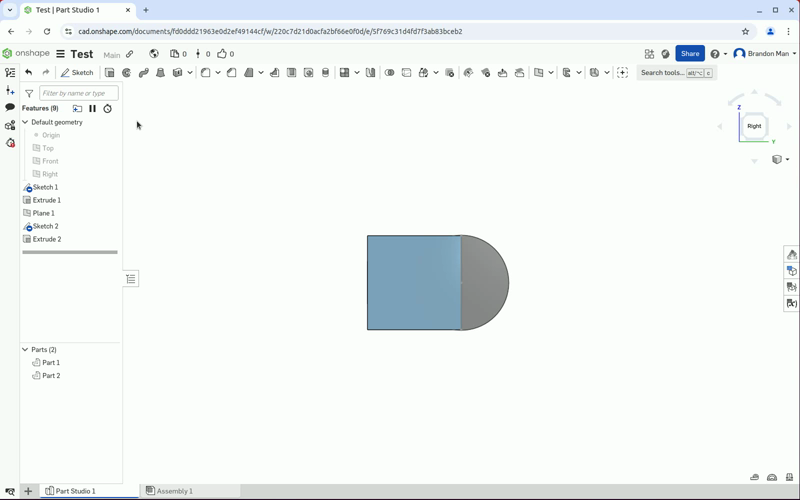
key(shift+7)
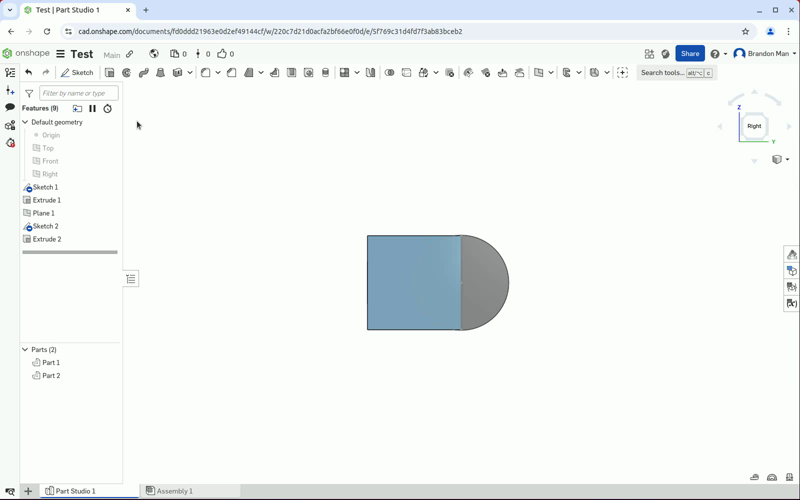
key(right, 2)
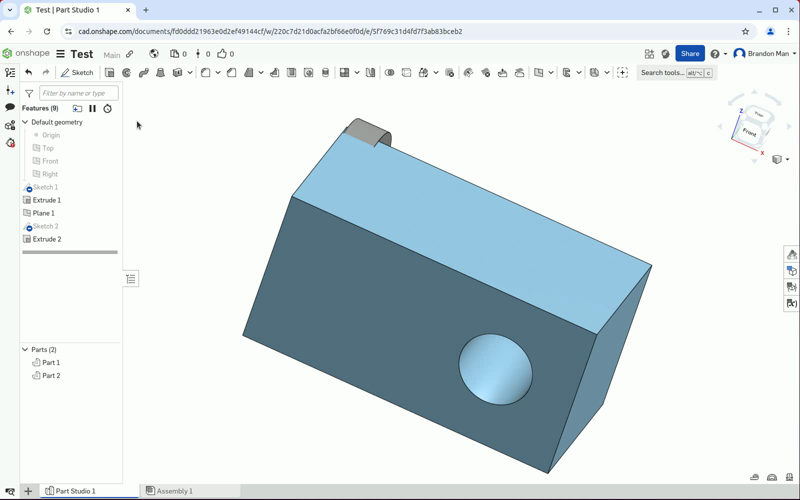
key(down, 2)
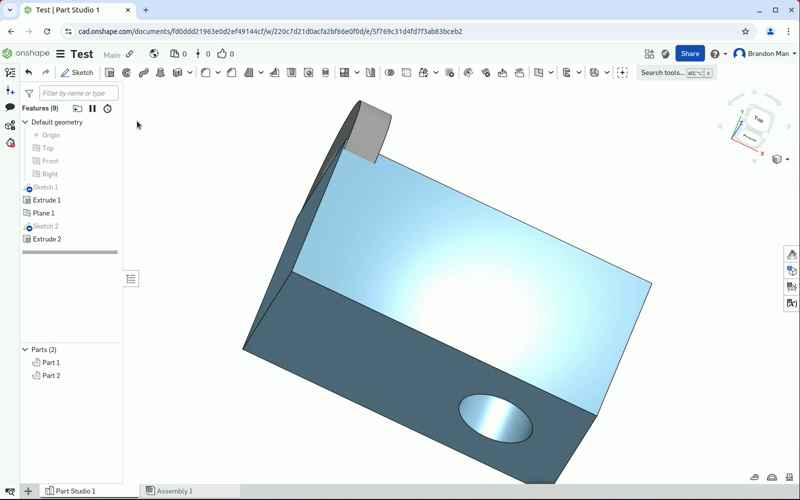
key(up, 2)
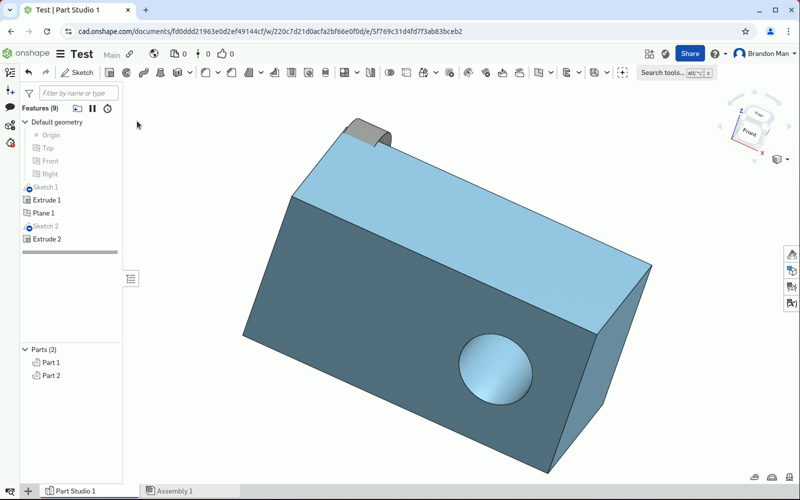
key(left, 2)
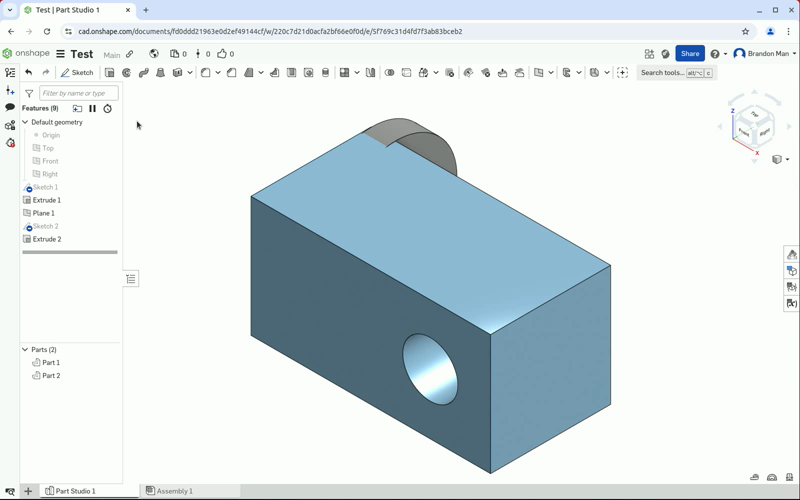
mouse_move(73, 189)
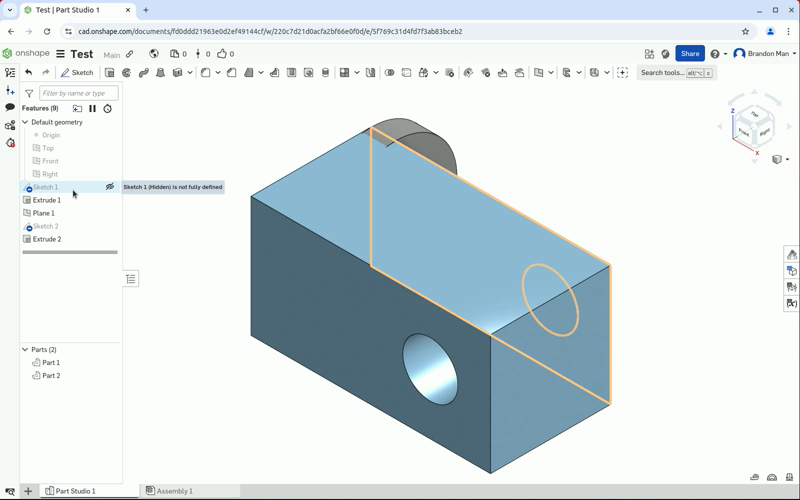
click(73, 189)